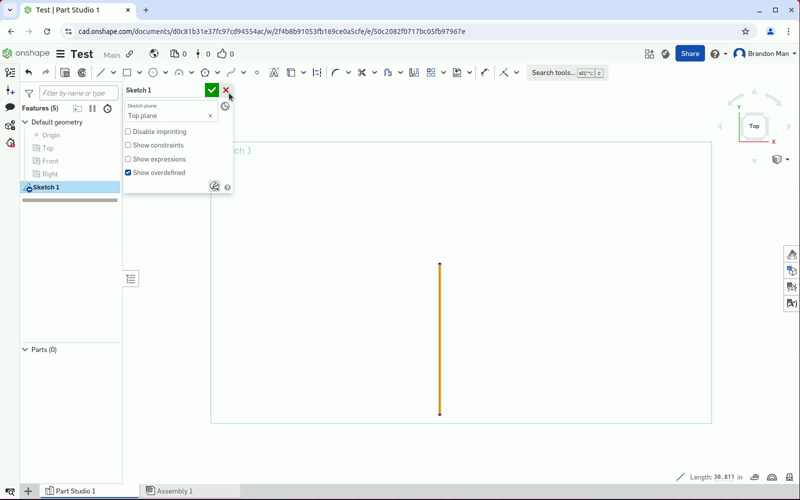
key(shift+h)
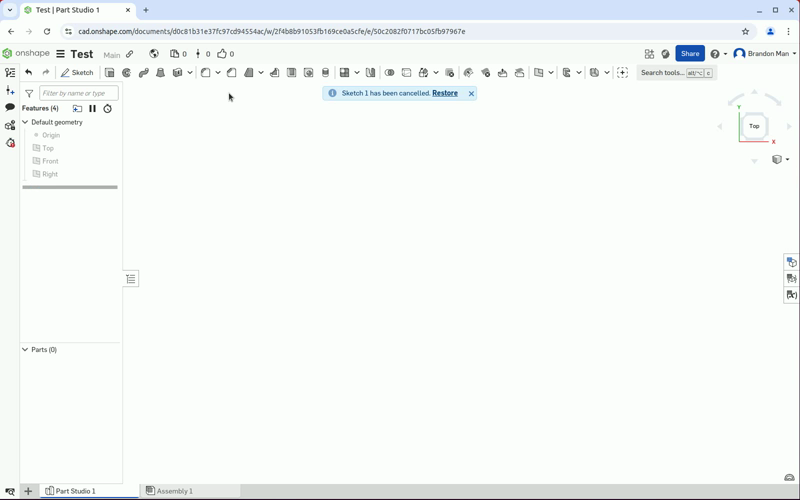
mouse_move(73, 352)
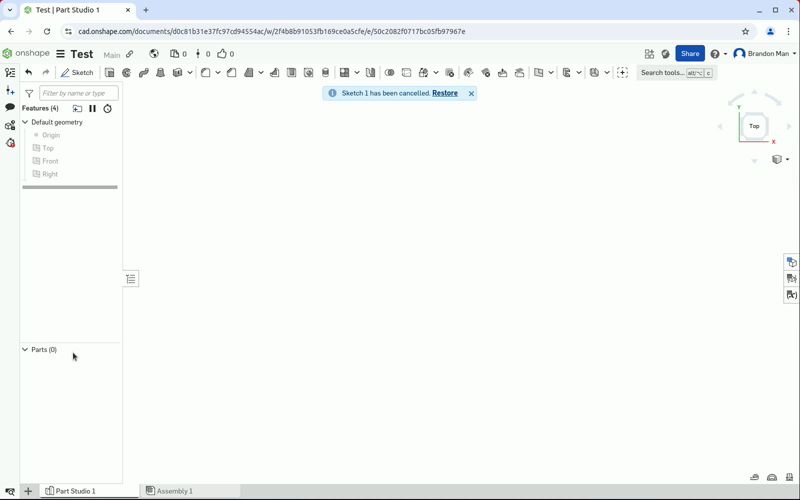
key(y)
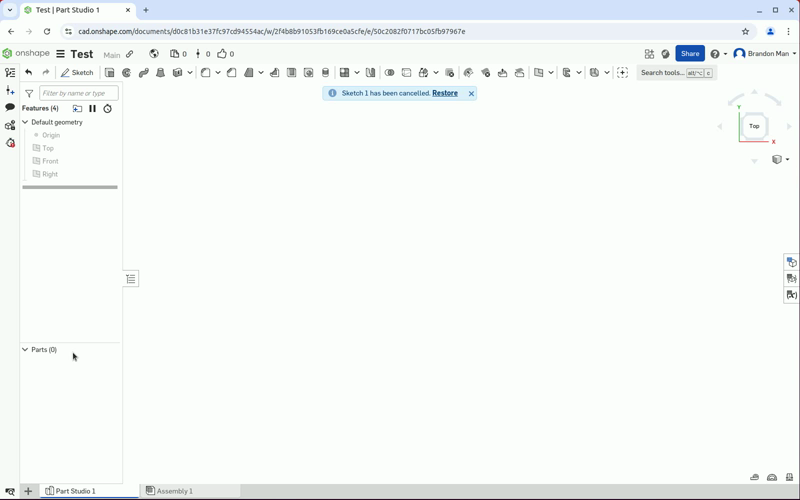
key(shift+p)
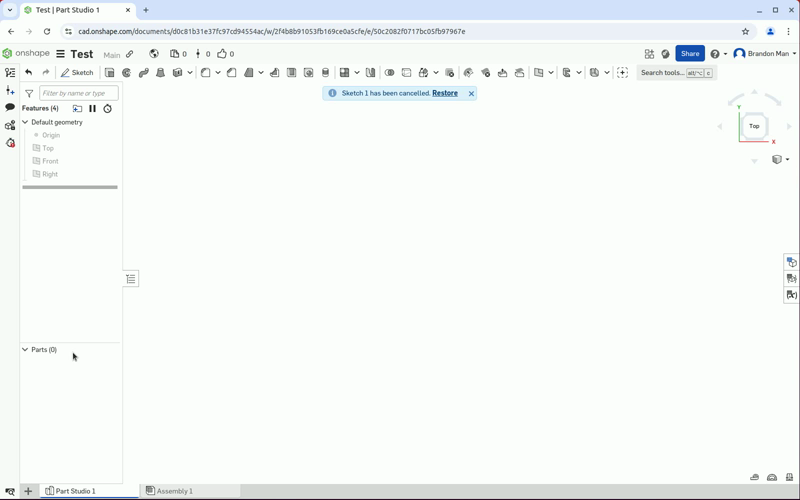
key(space)
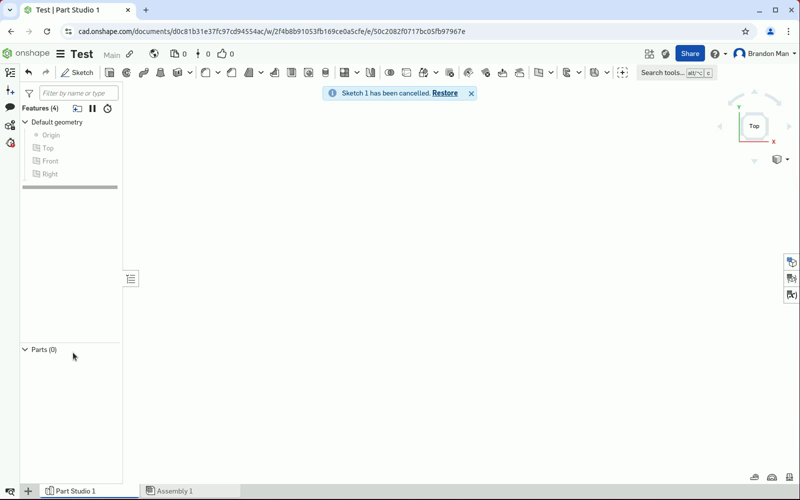
key_down(shift)
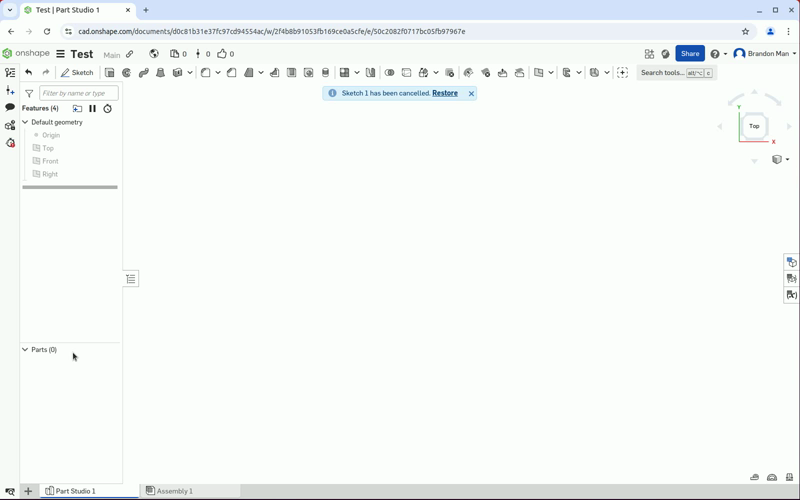
key(up)
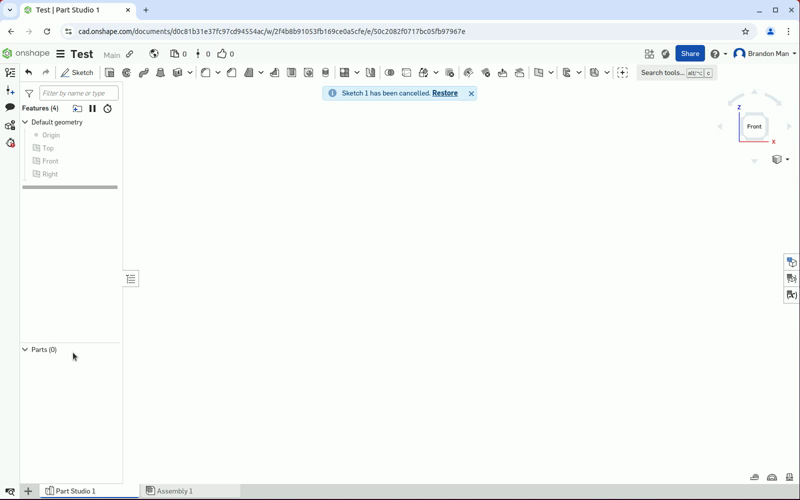
key_up(shift)
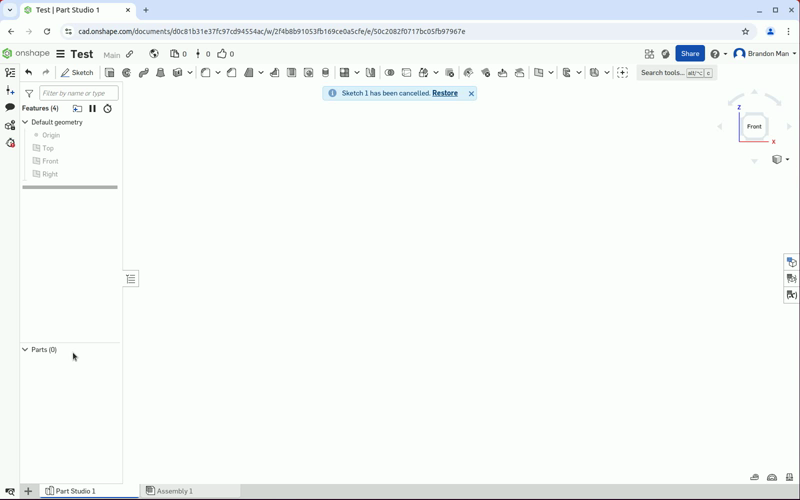
key(space)
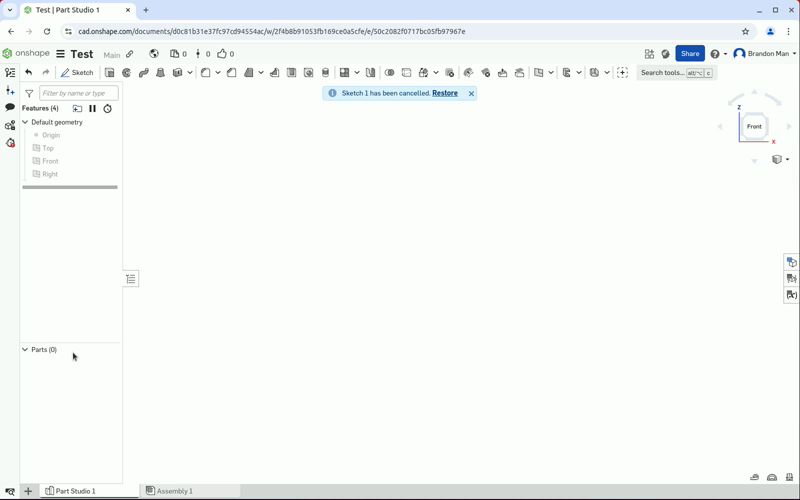
key_down(shift)
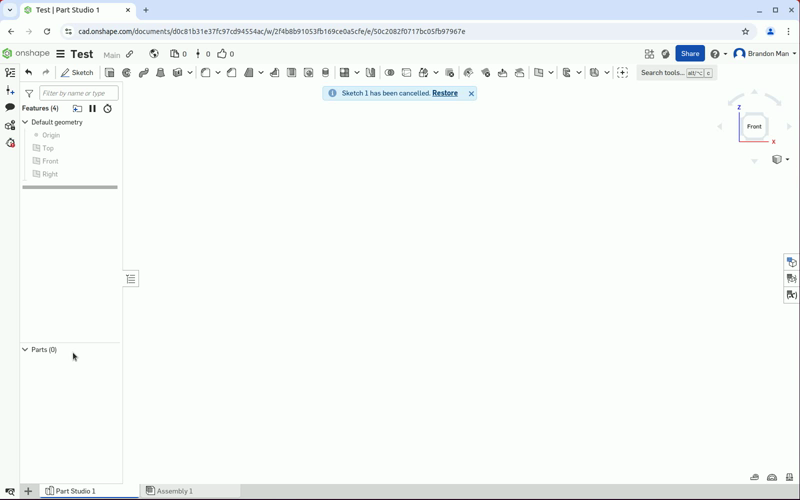
key(left)
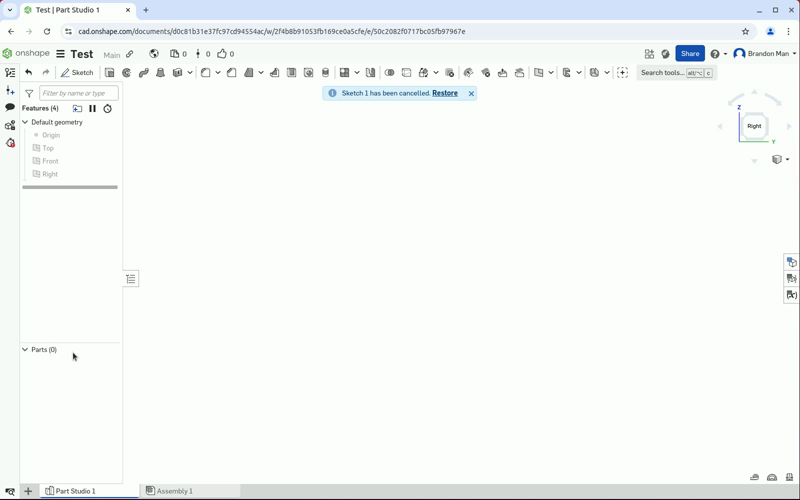
key_up(shift)
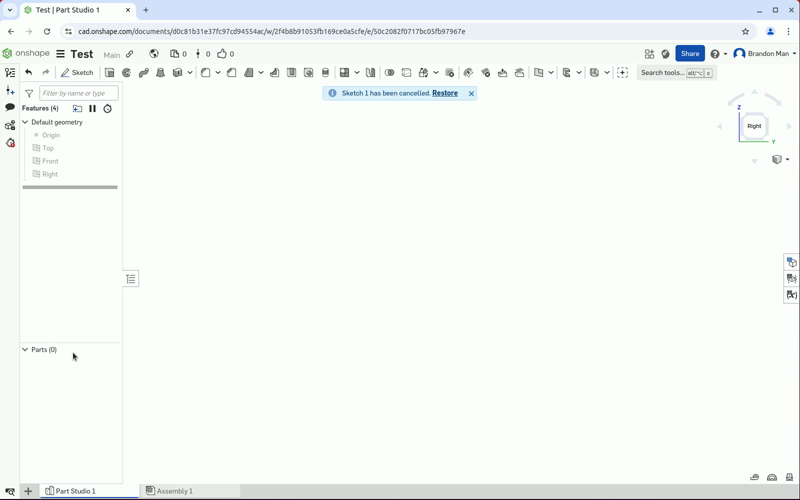
mouse_move(73, 352)
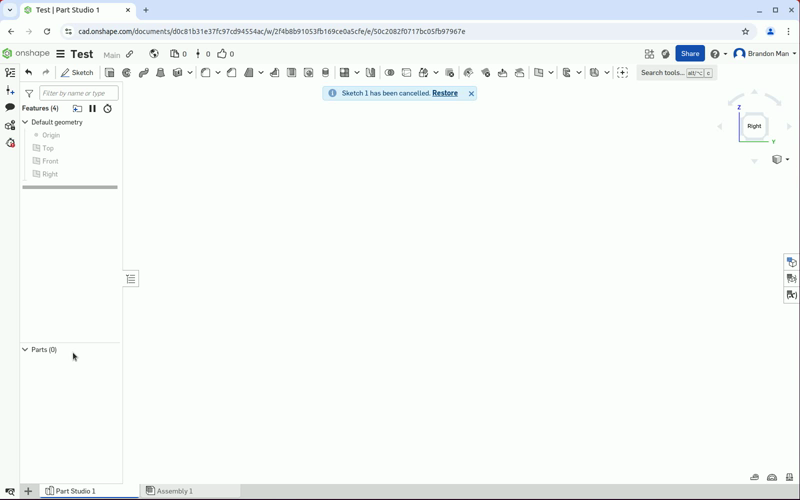
key(shift+y)
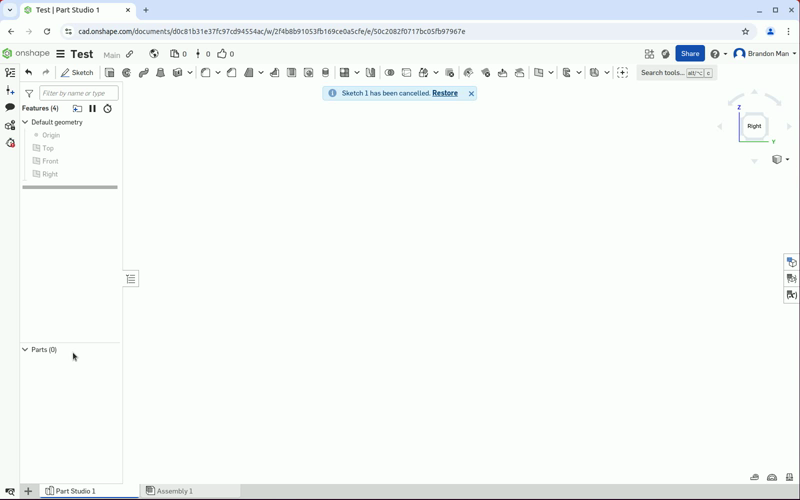
key(shift+s)
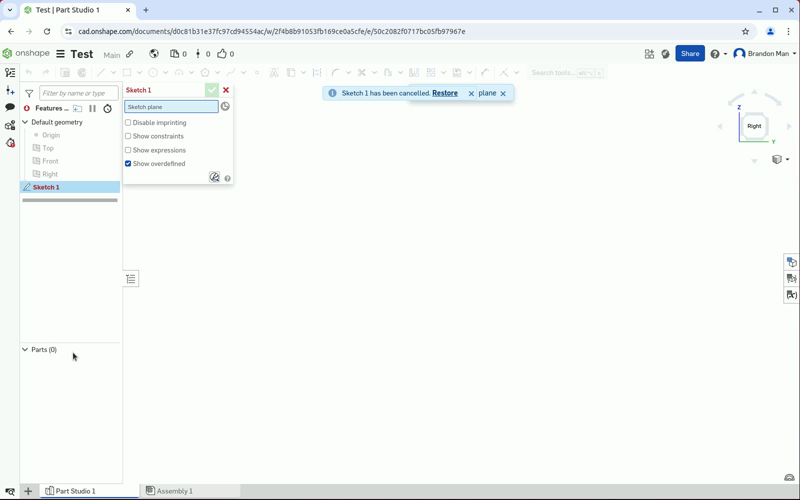
mouse_move(73, 176)
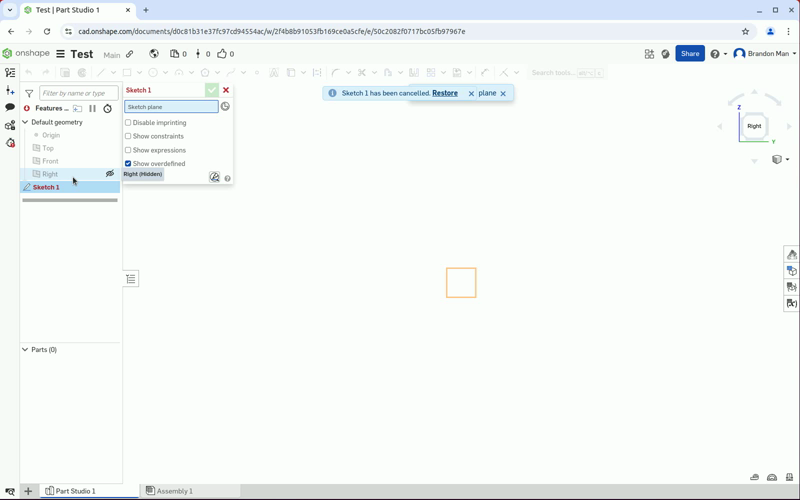
click(73, 176)
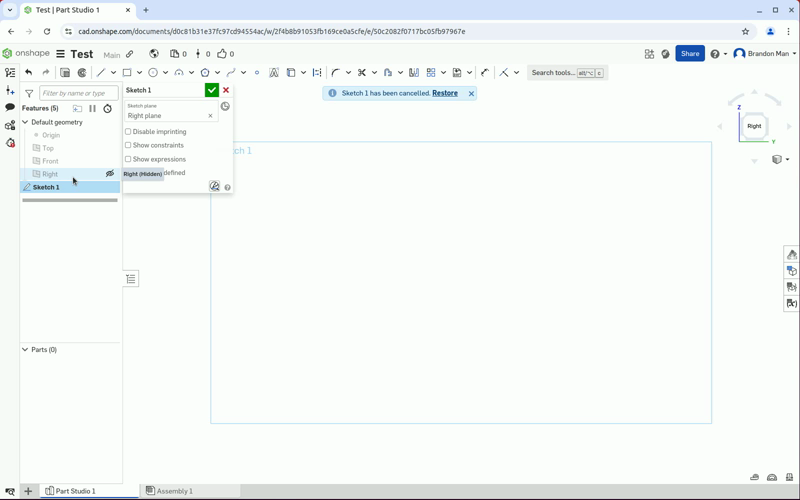
mouse_move(73, 352)
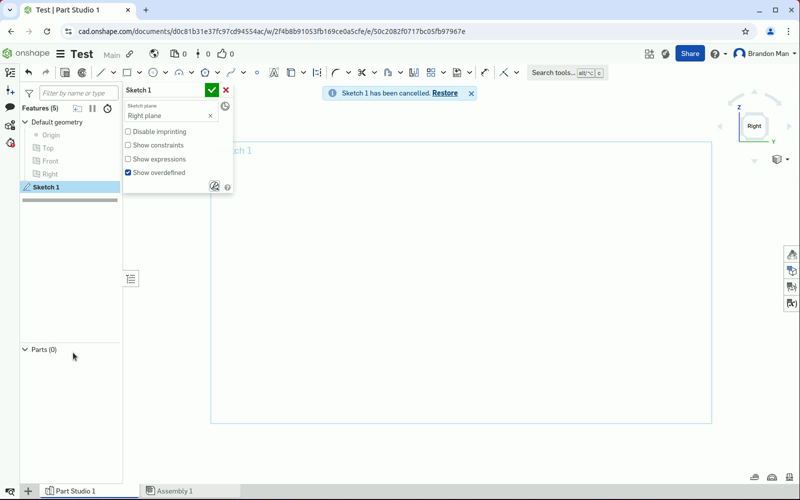
key(y)
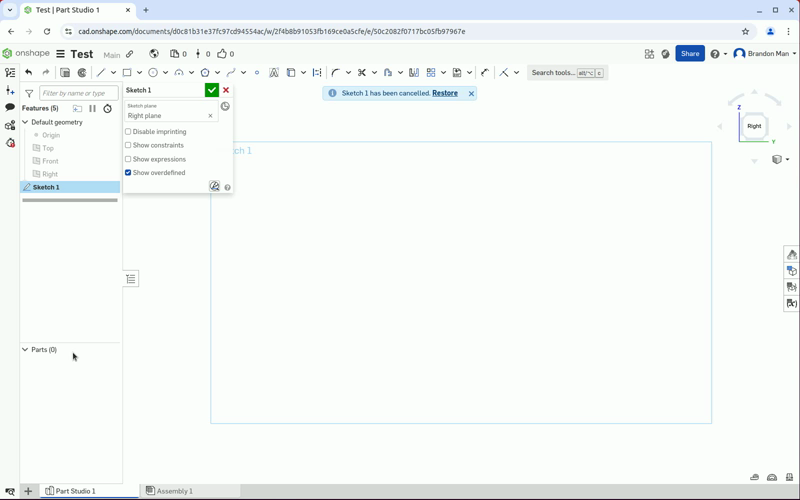
key(c)
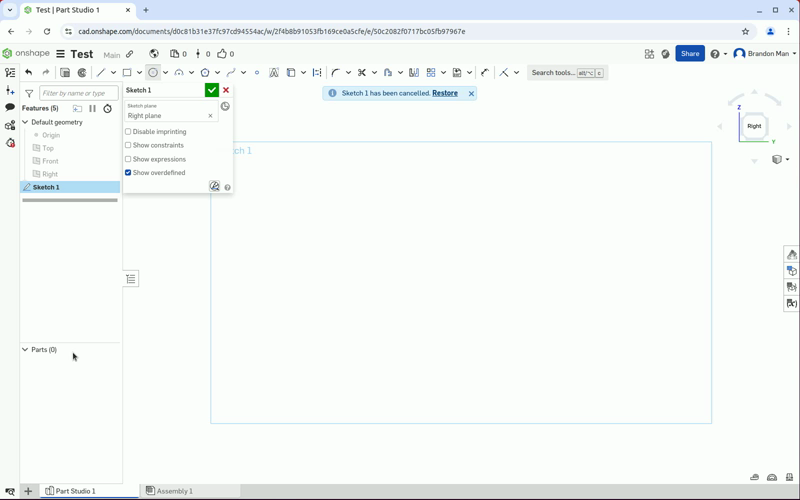
key_down(shift)
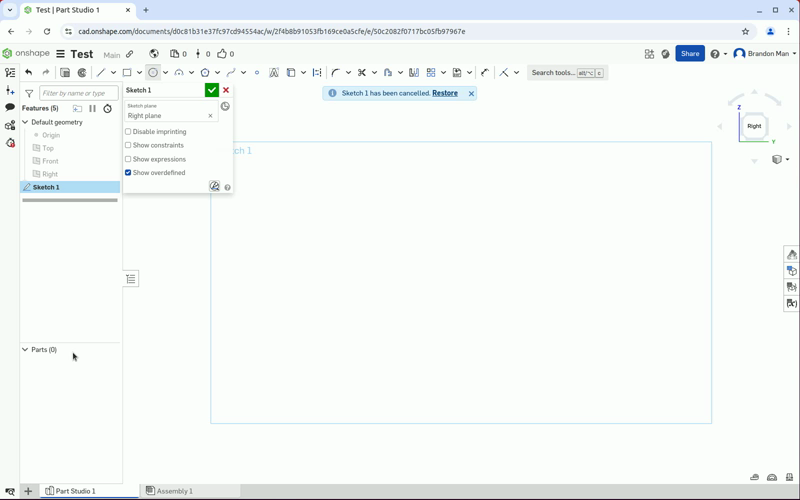
mouse_move(460, 282)
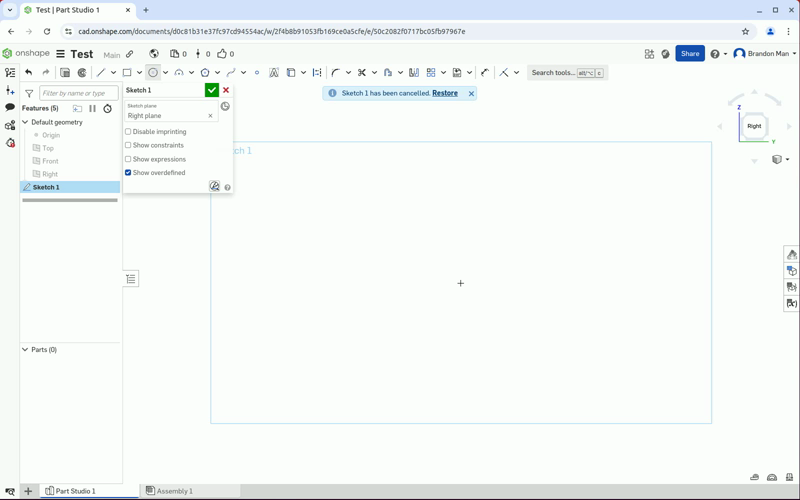
click(460, 282)
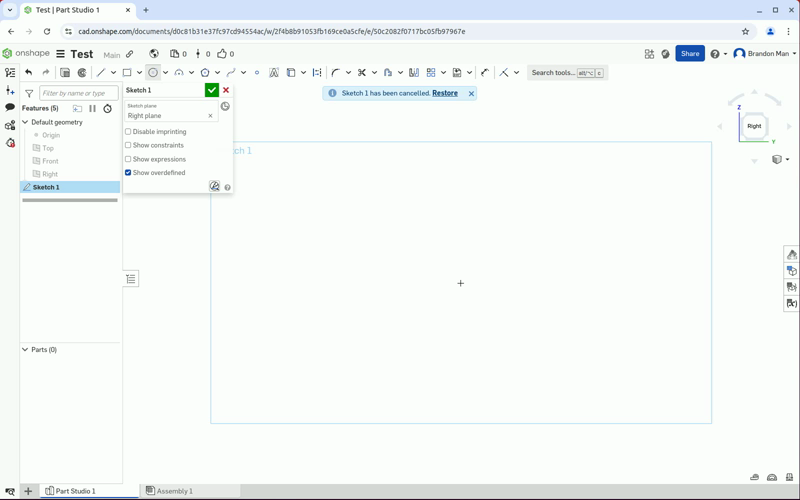
key_up(shift)
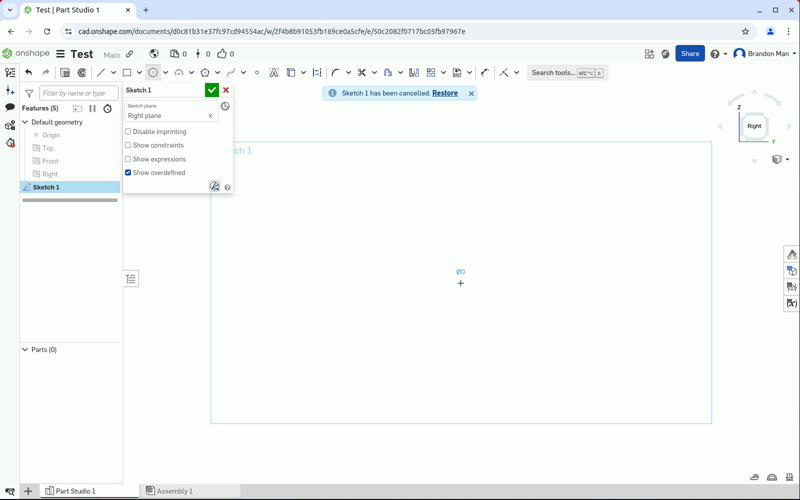
mouse_move(557, 282)
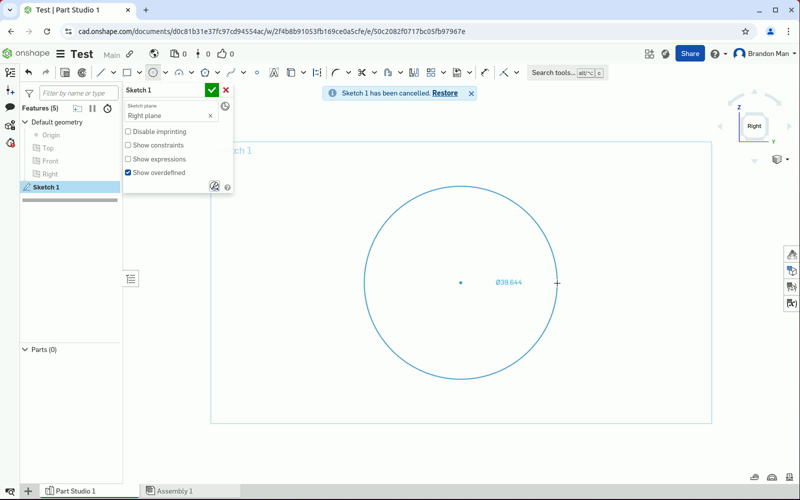
click(557, 282)
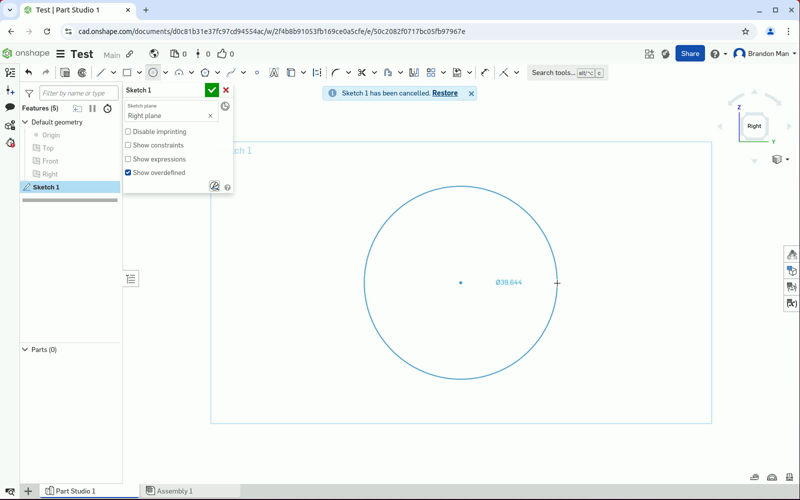
key(esc)
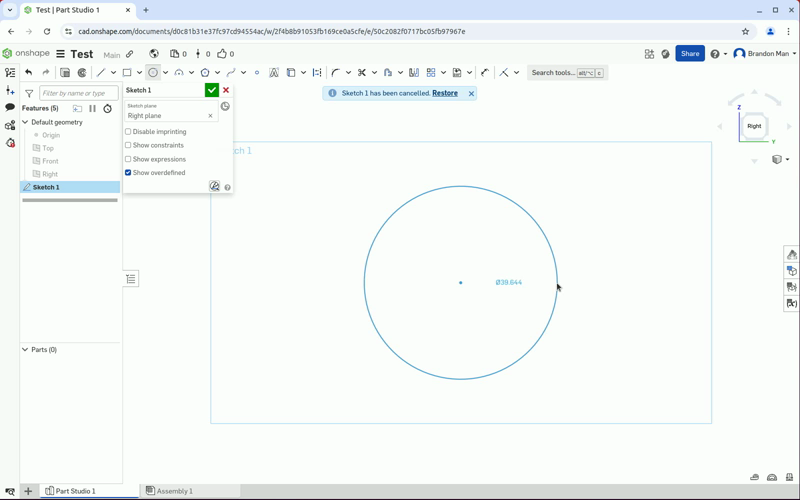
mouse_move(411, 240)
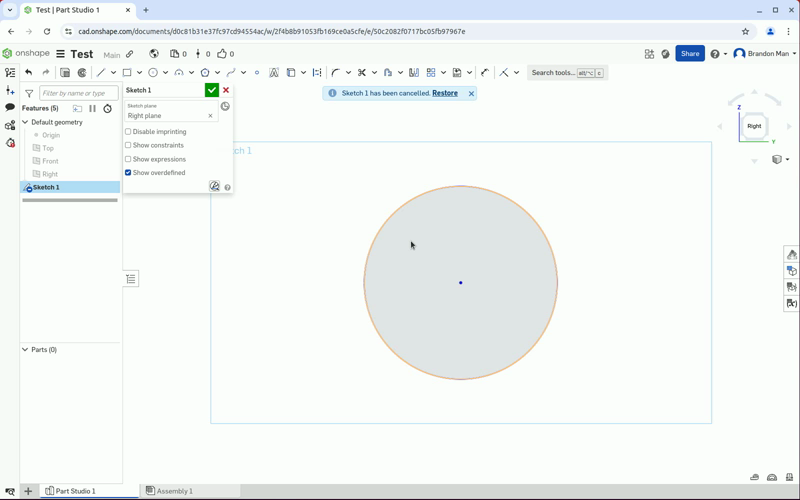
click(411, 240)
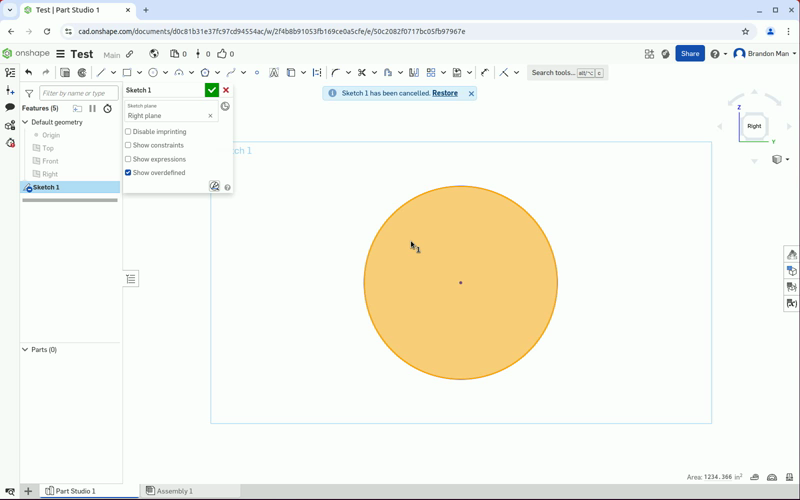
mouse_move(73, 352)
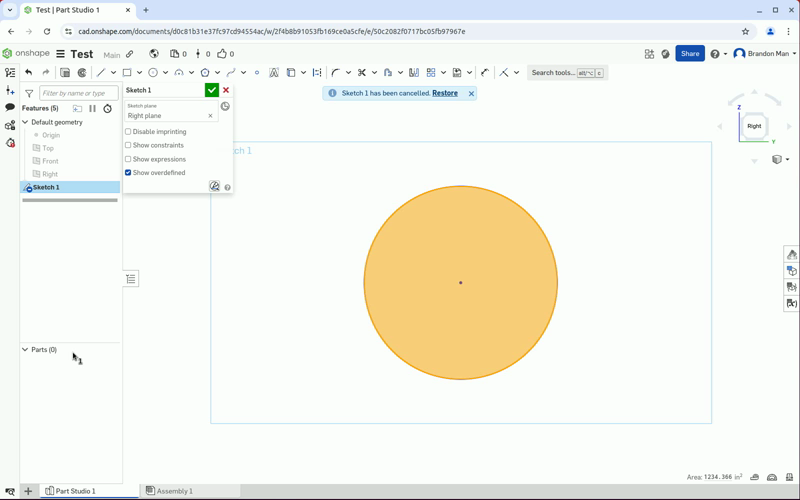
key(shift+y)
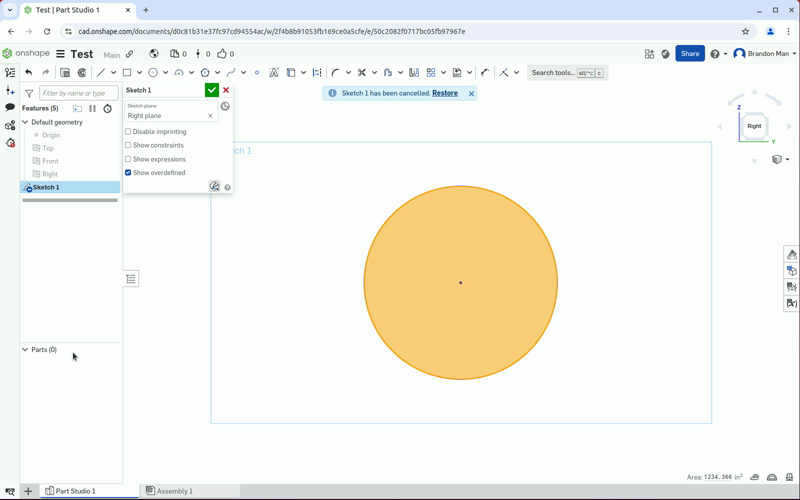
key(shift+e)
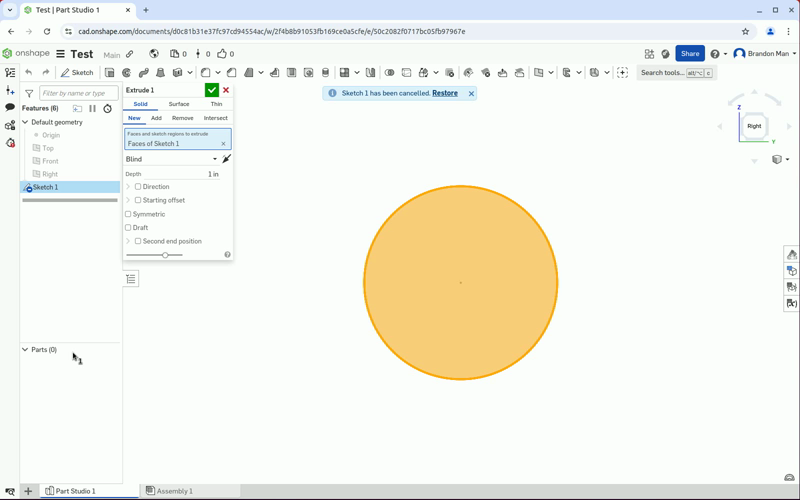
mouse_move(143, 106)
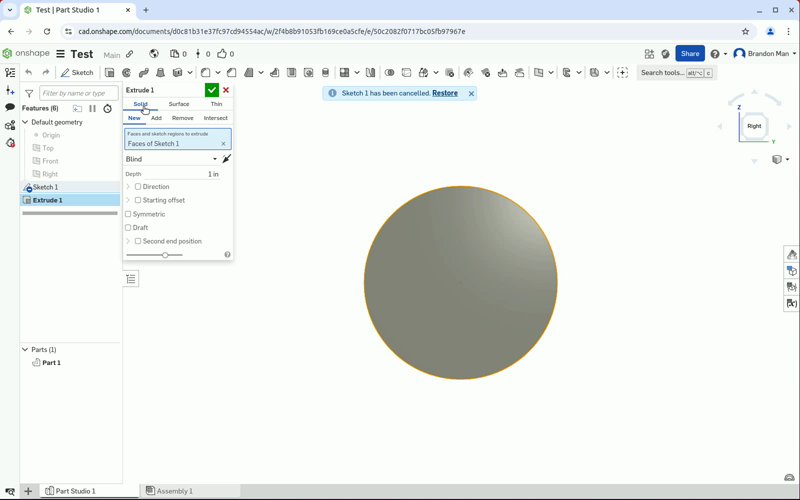
click(143, 106)
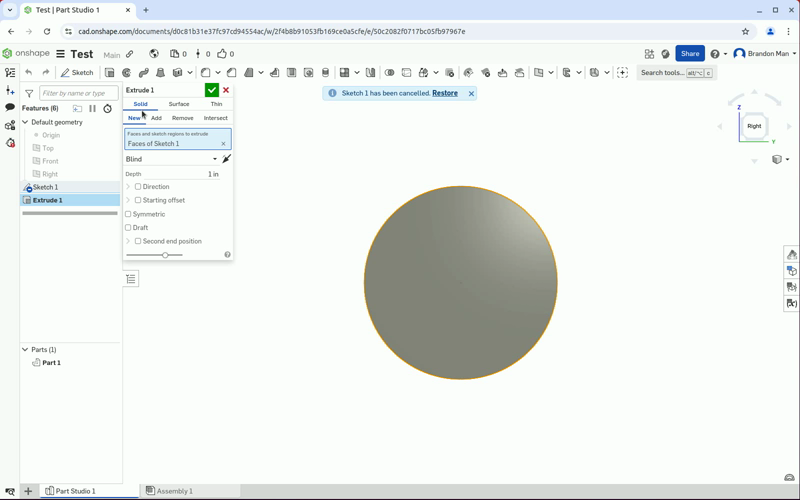
mouse_move(137, 120)
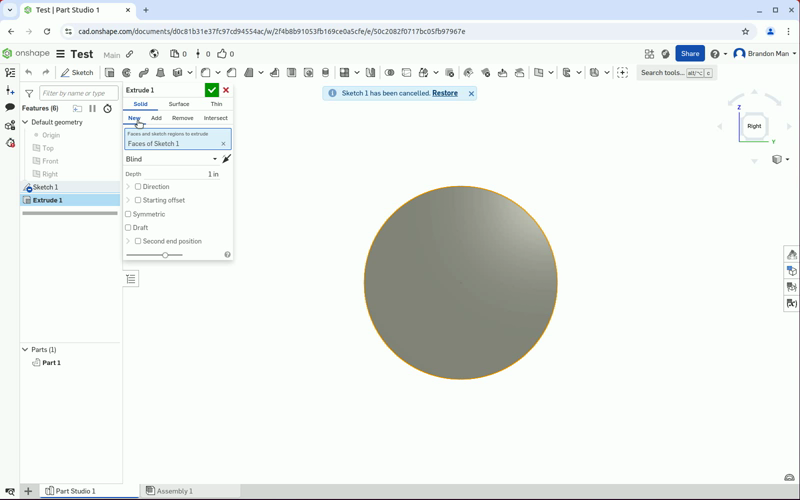
click(137, 120)
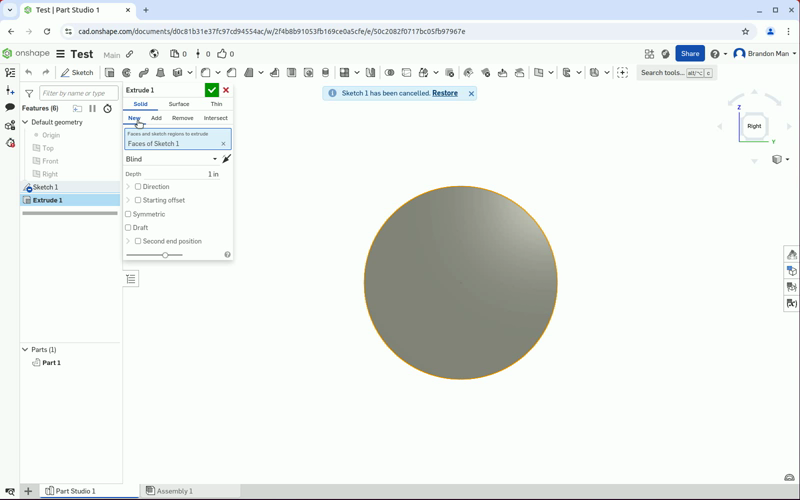
key(tab, 4)
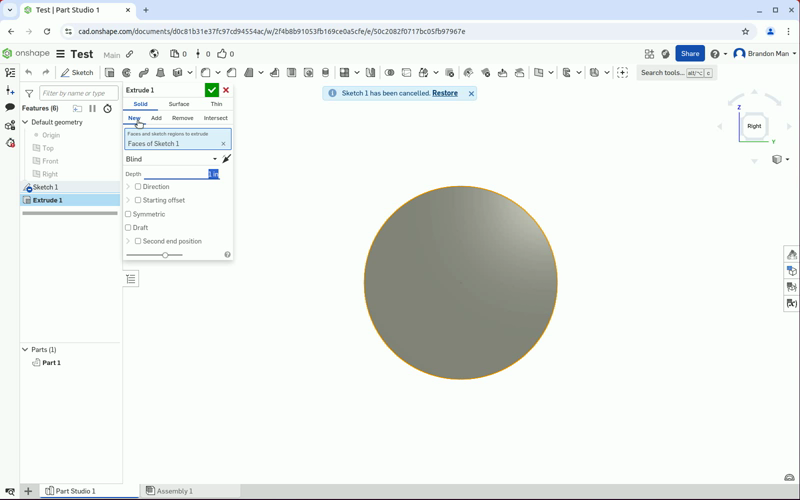
text(16.128)
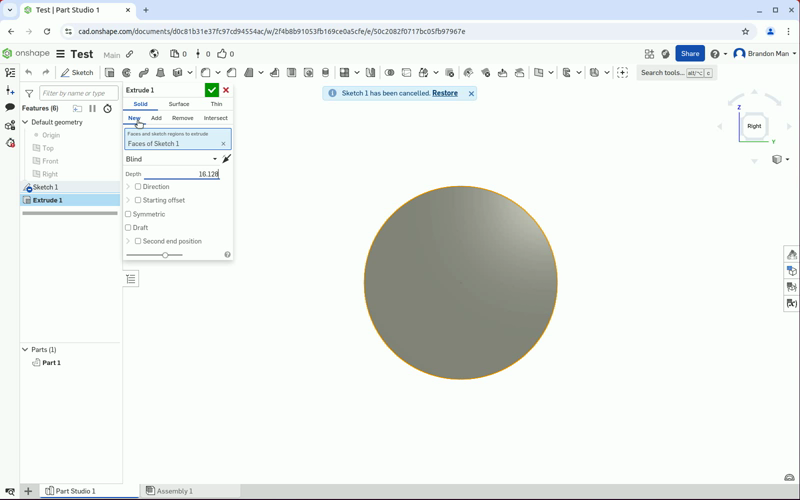
key(enter)
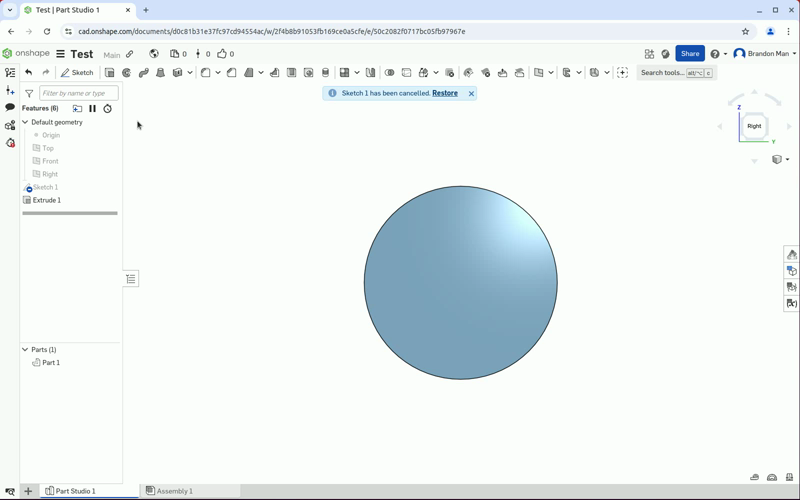
key(shift+h)
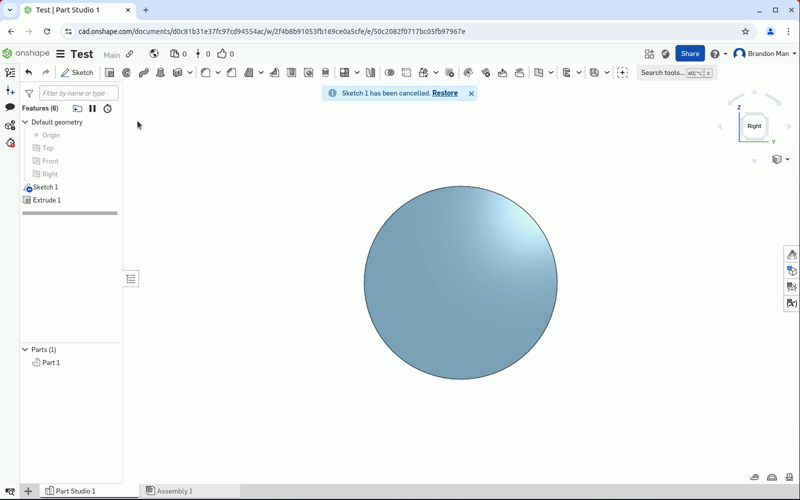
key(shift+h)
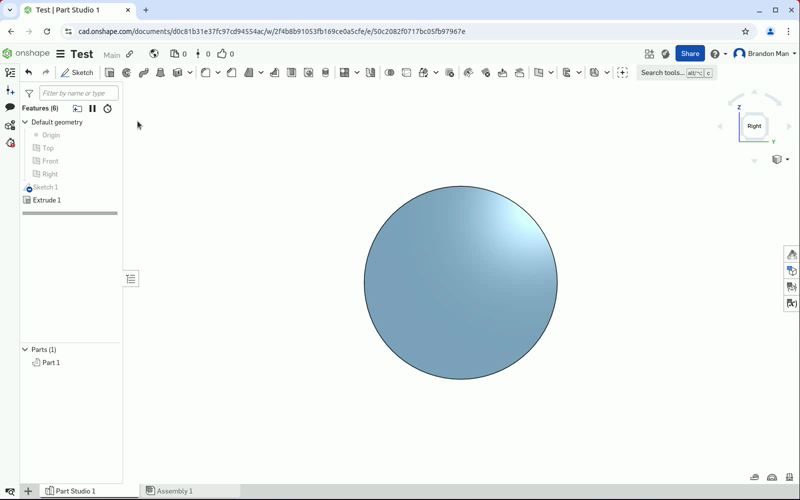
mouse_move(73, 189)
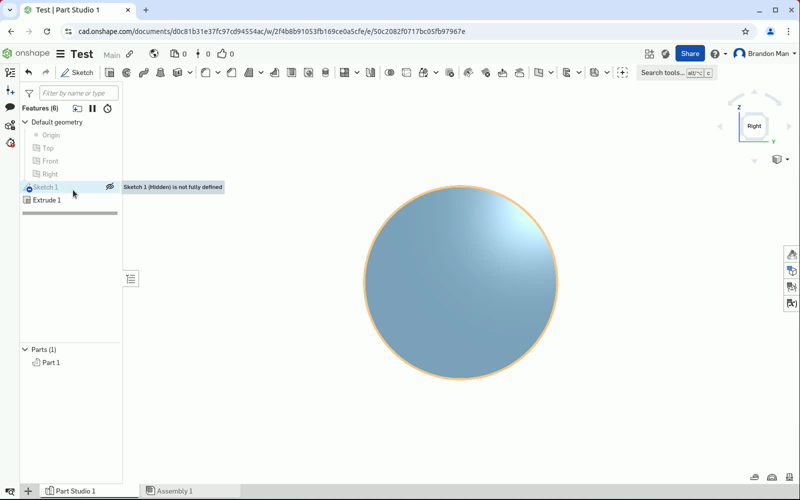
click(73, 189)
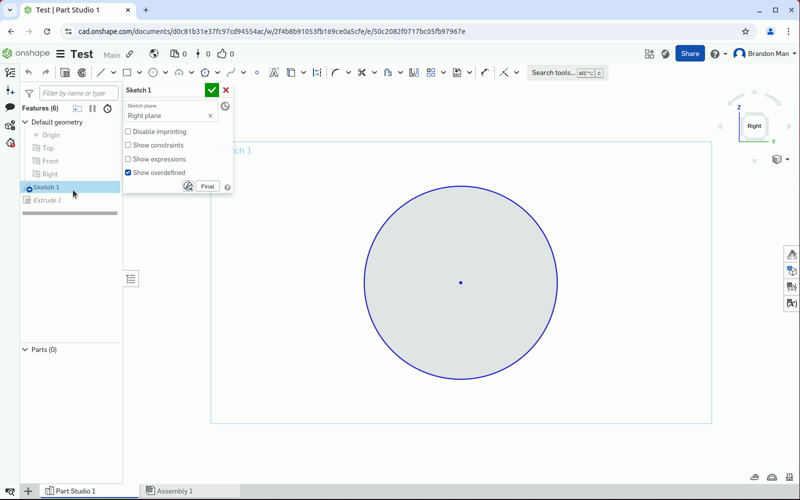
mouse_move(229, 92)
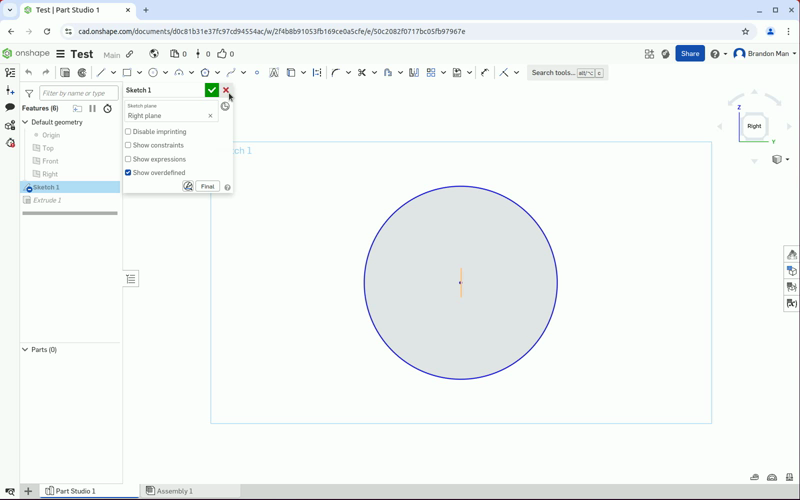
click(229, 92)
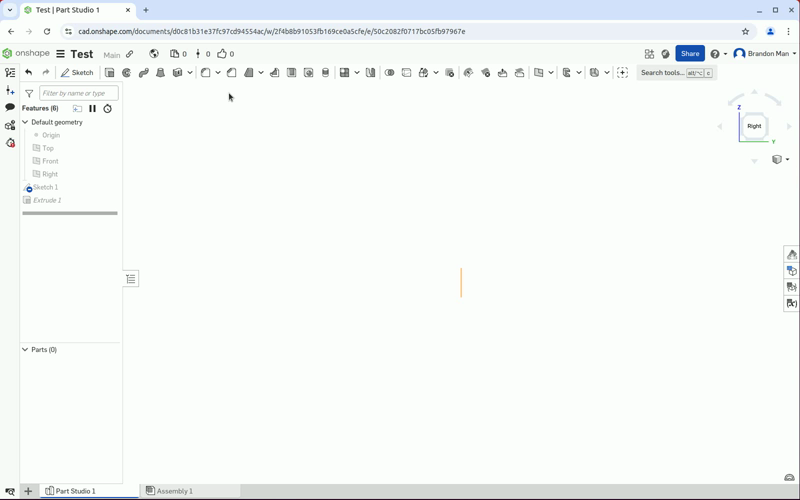
mouse_move(541, 75)
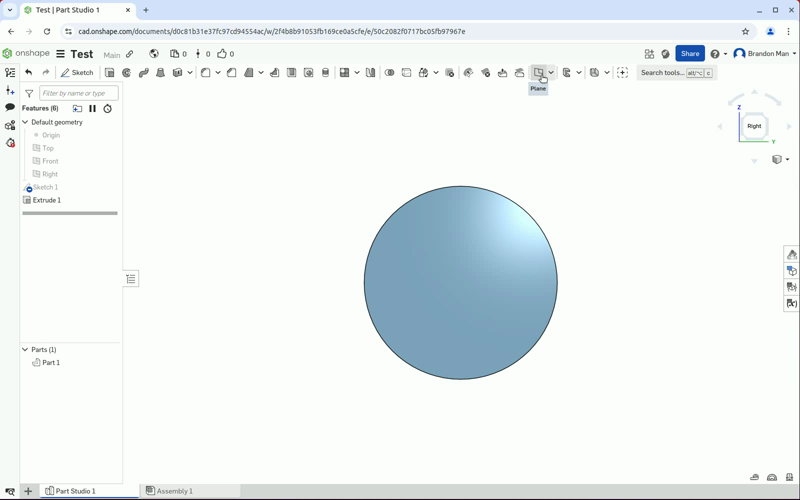
click(541, 75)
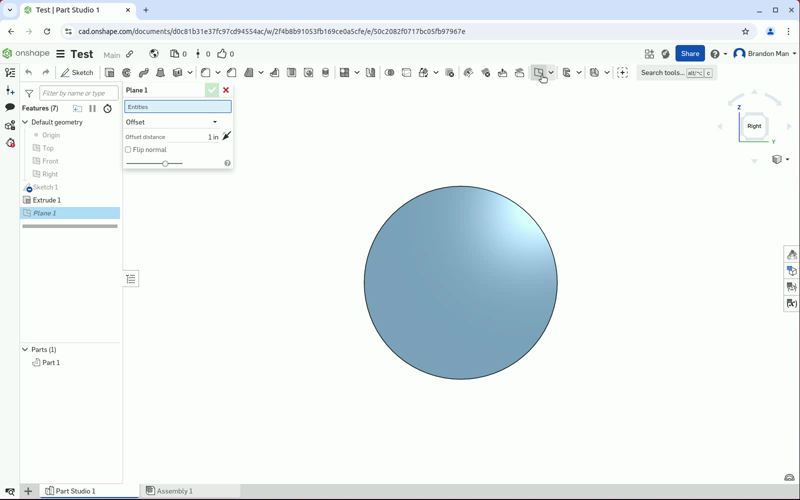
mouse_move(73, 176)
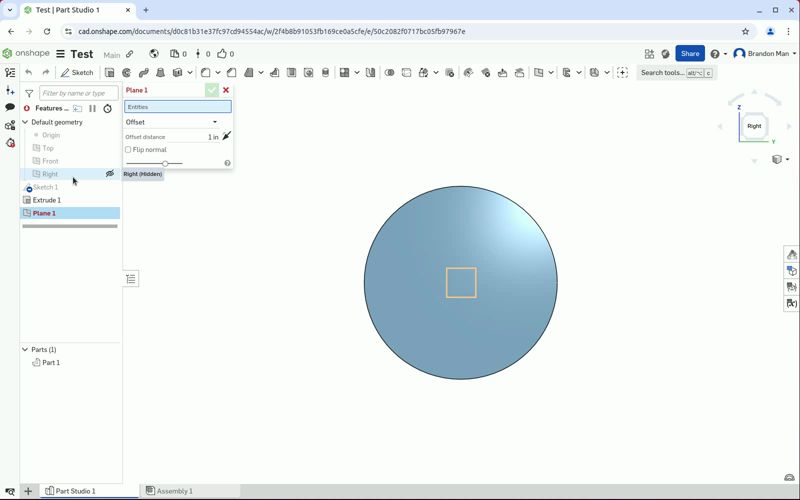
click(73, 176)
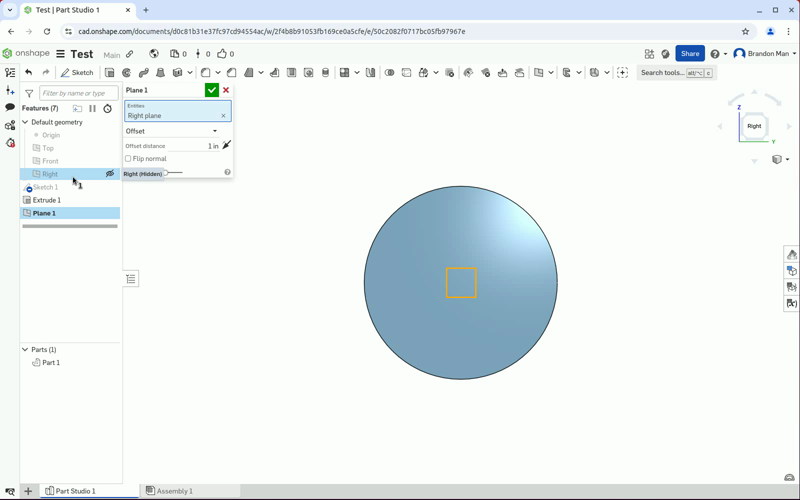
key(tab, 2)
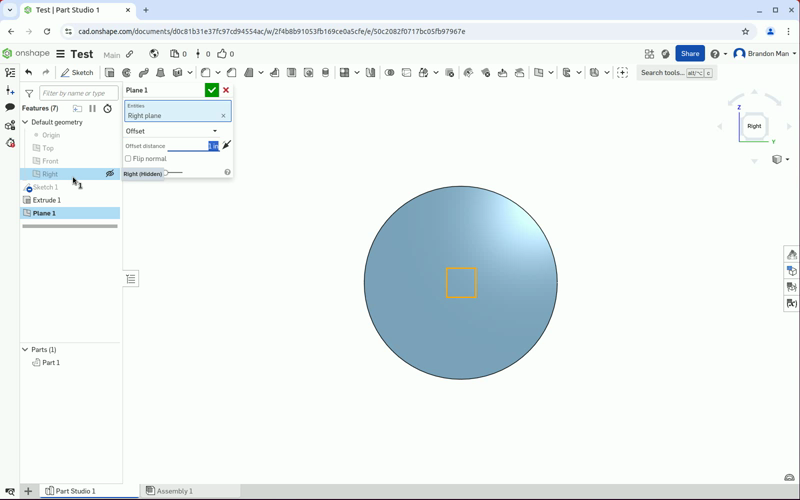
text(16.114)
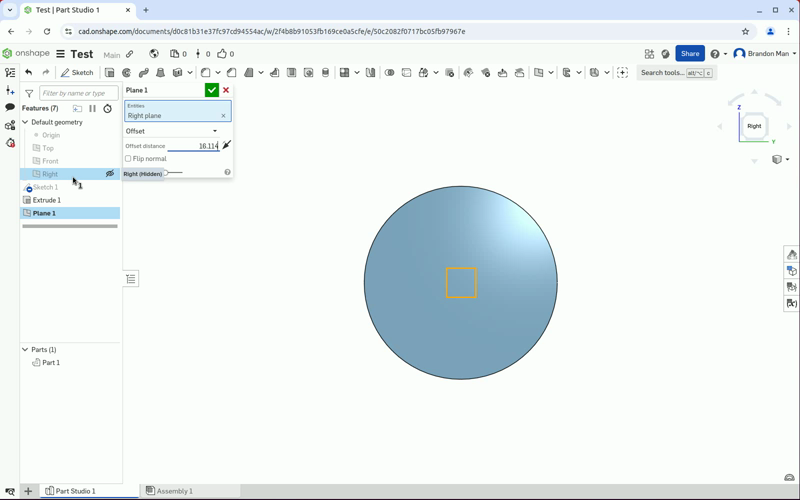
key(enter, 2)
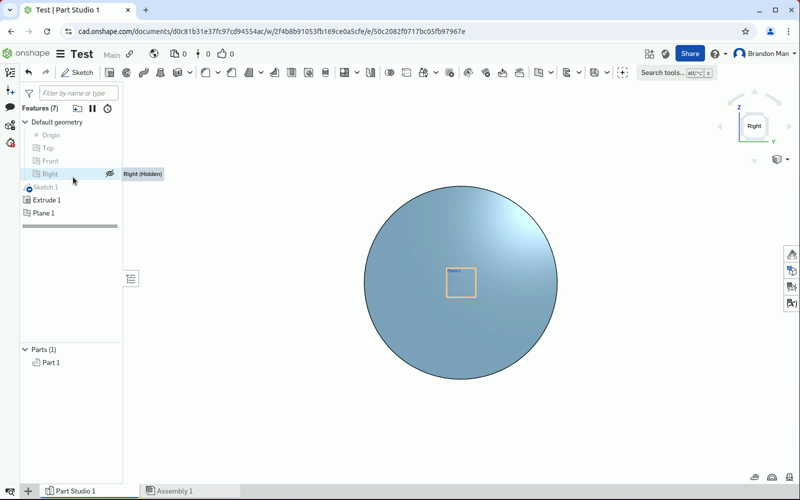
key(shift+s)
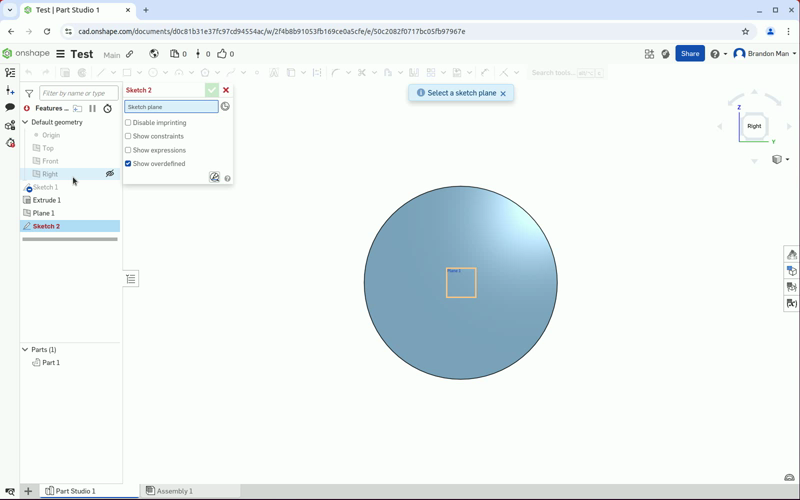
mouse_move(73, 215)
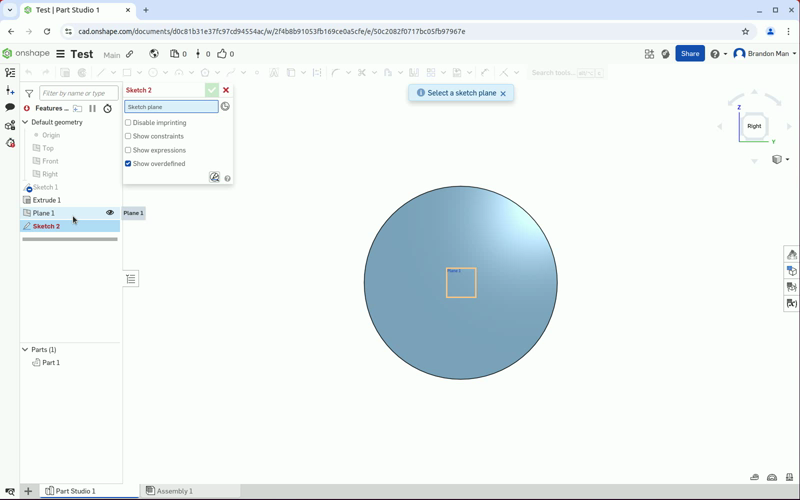
click(73, 215)
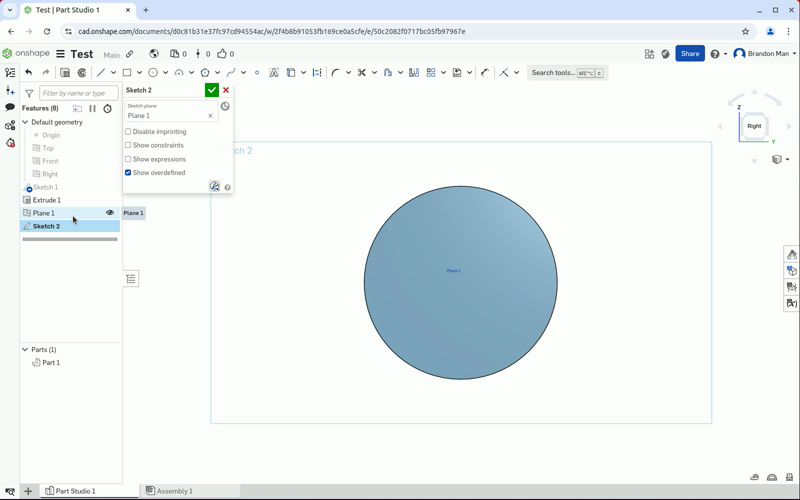
mouse_move(73, 352)
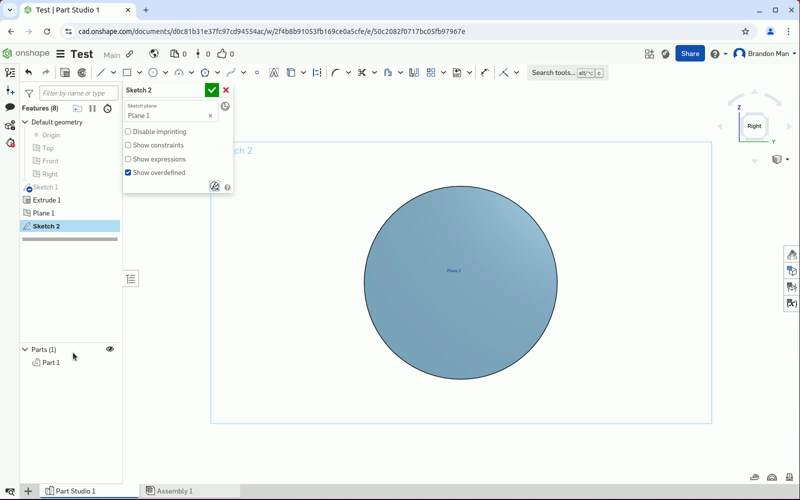
key(y)
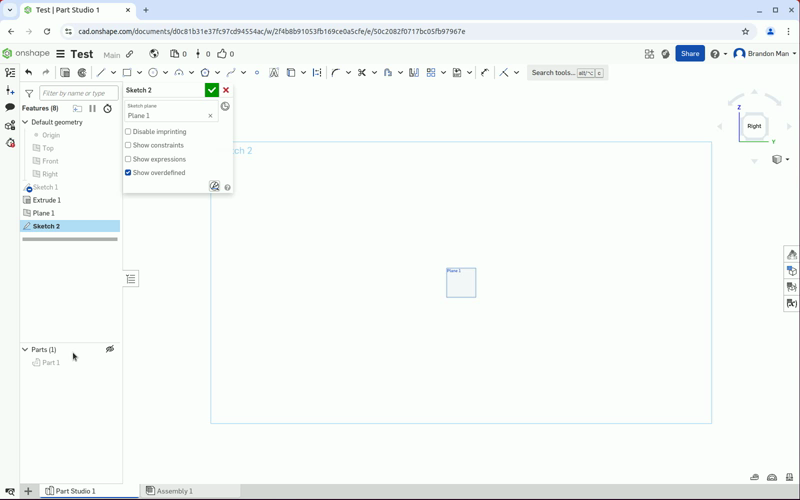
key(c)
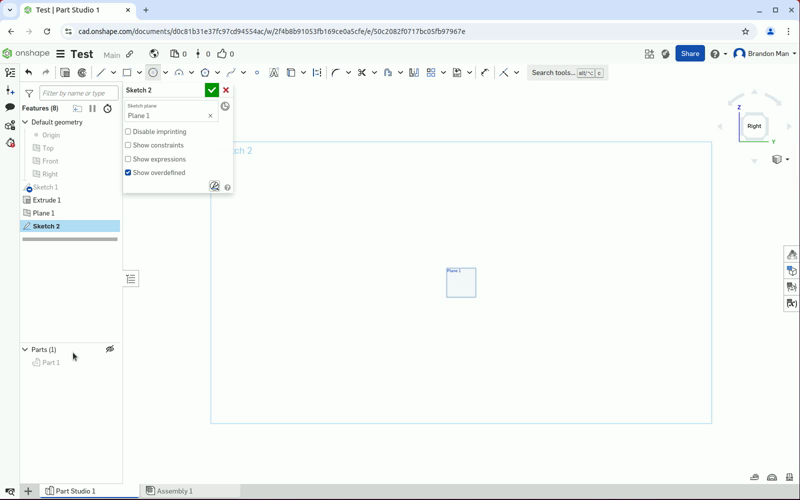
key_down(shift)
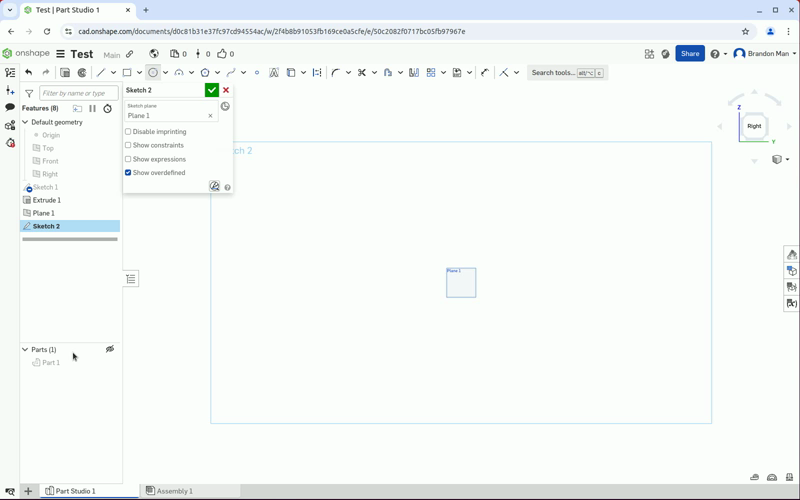
mouse_move(461, 282)
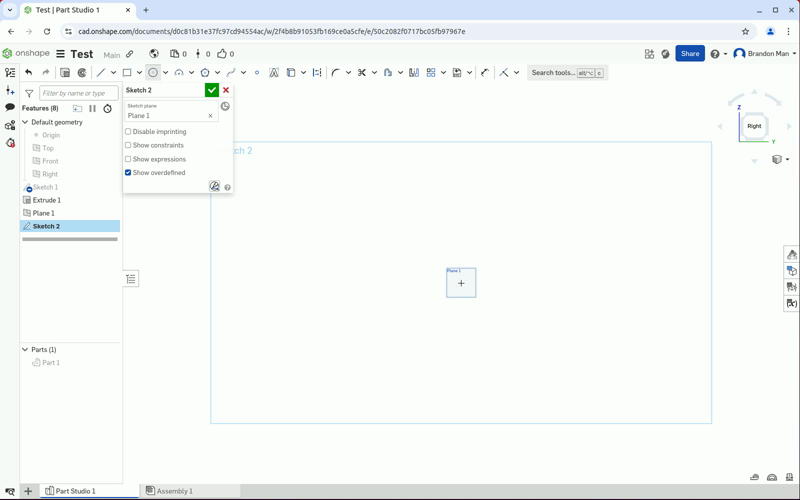
click(461, 282)
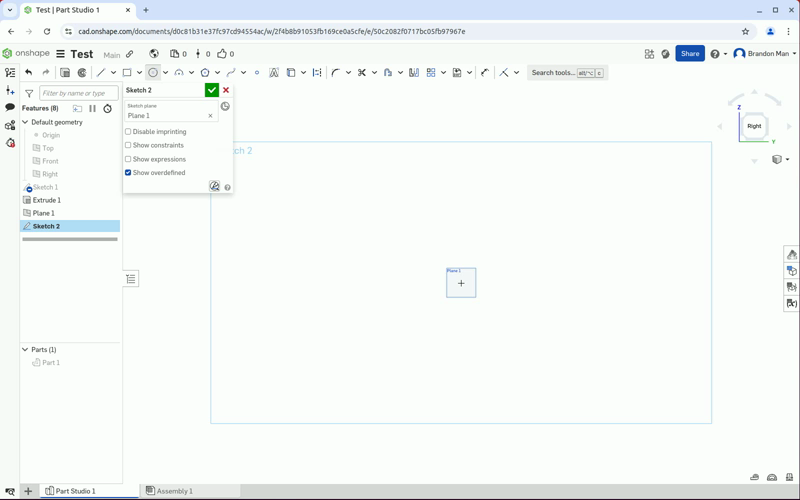
key_up(shift)
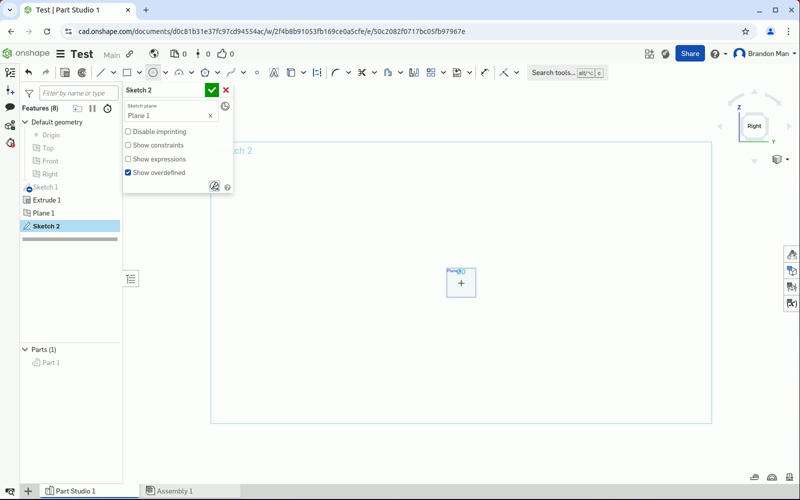
mouse_move(558, 282)
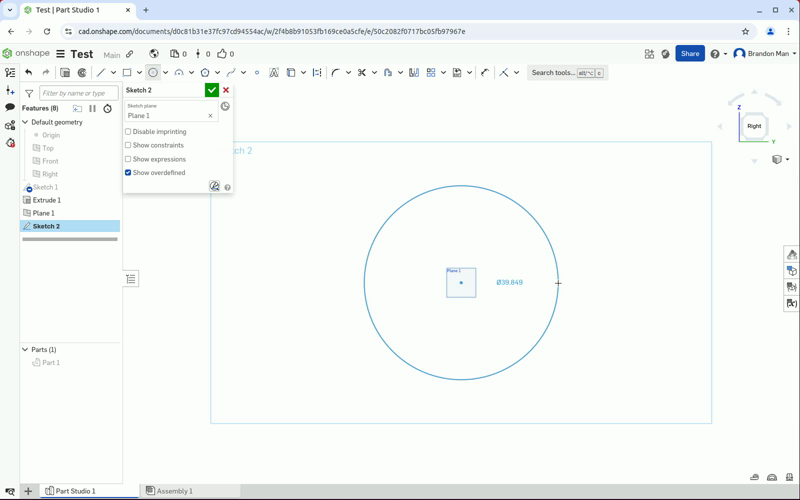
click(558, 282)
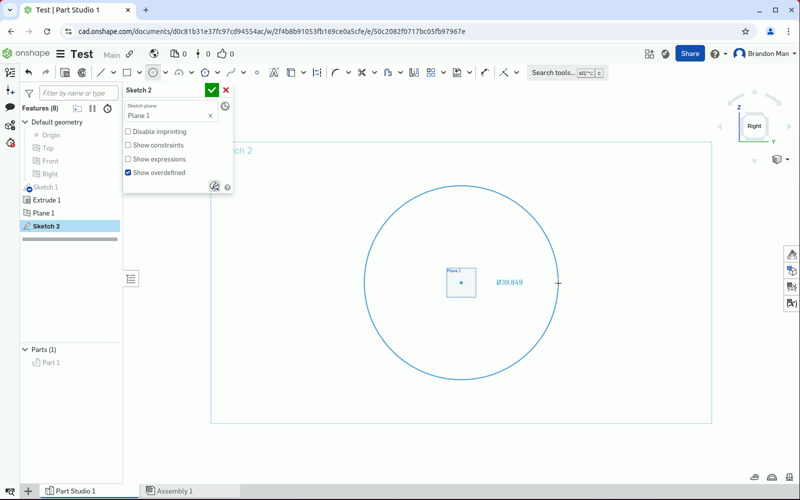
key(esc)
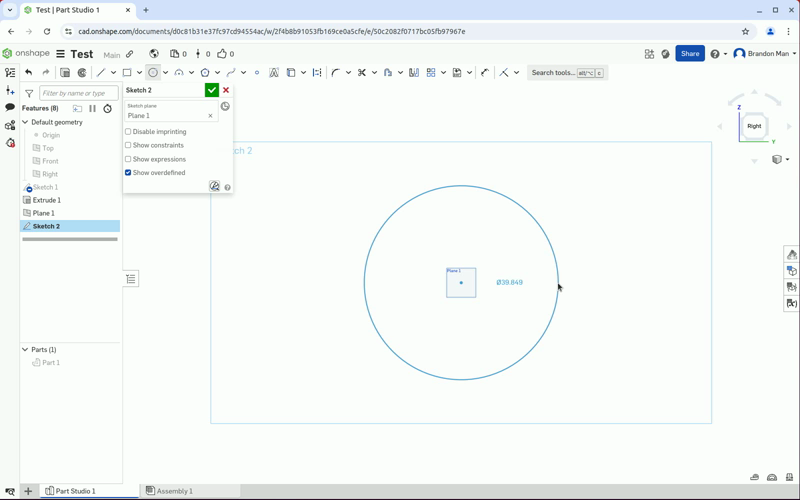
mouse_move(490, 333)
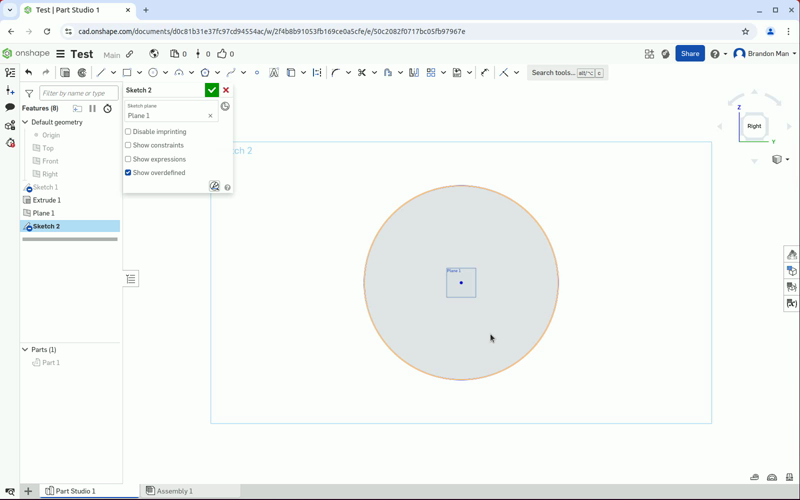
click(490, 333)
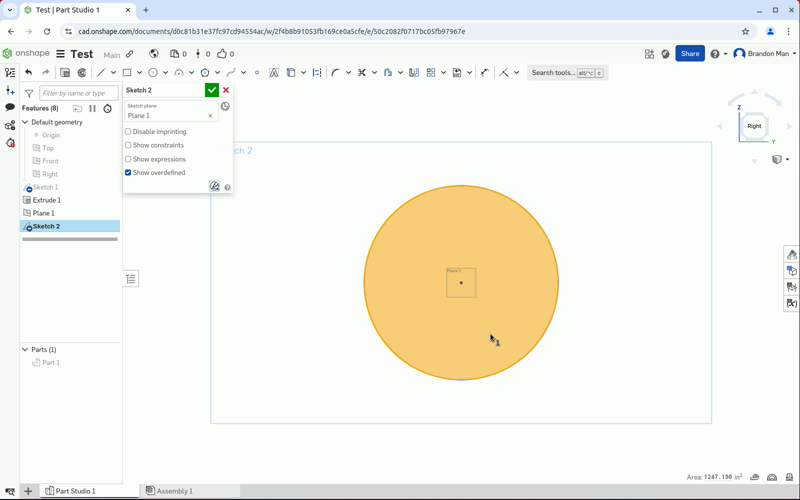
mouse_move(73, 352)
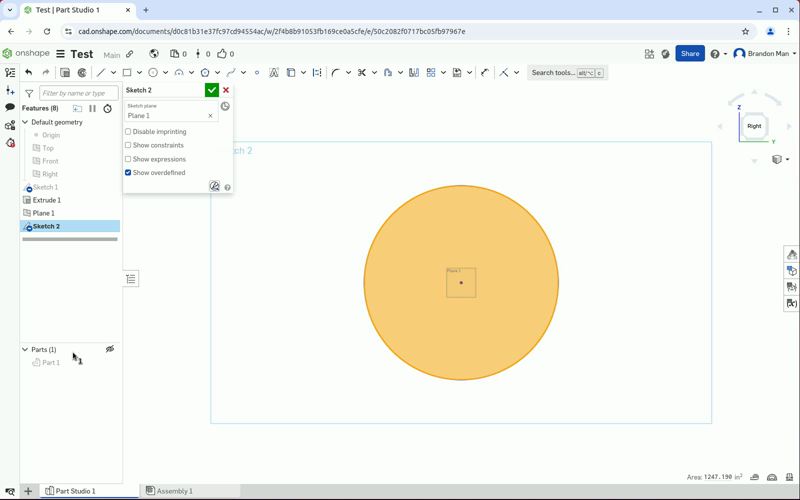
key(shift+y)
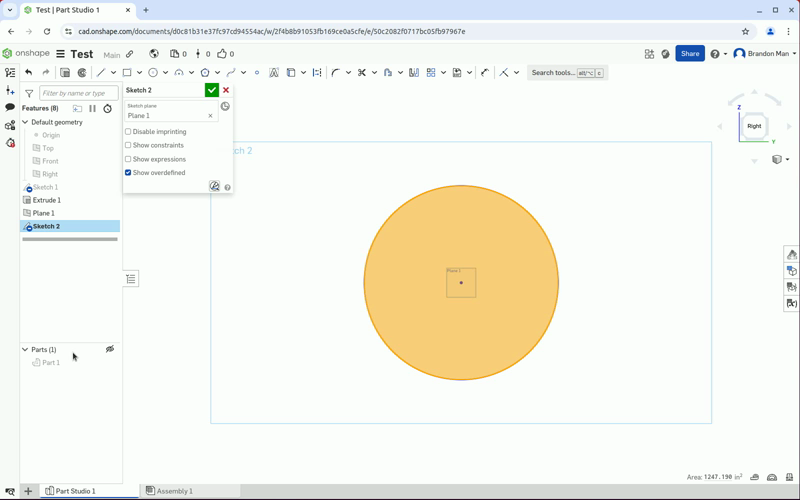
key(shift+e)
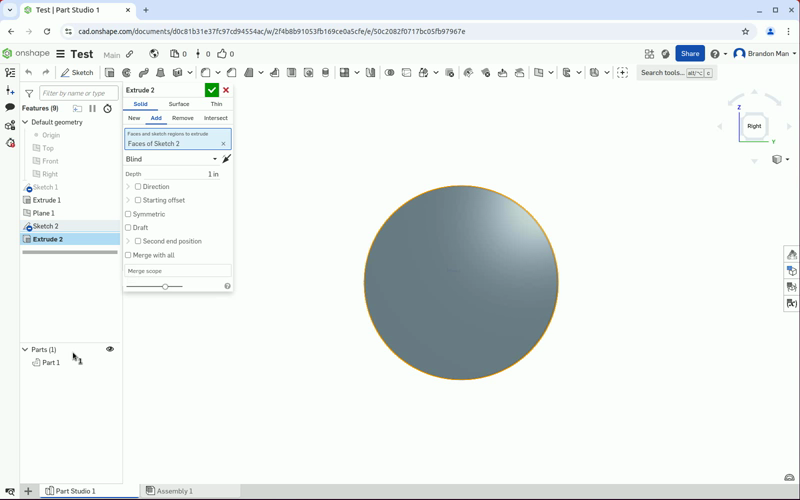
mouse_move(143, 106)
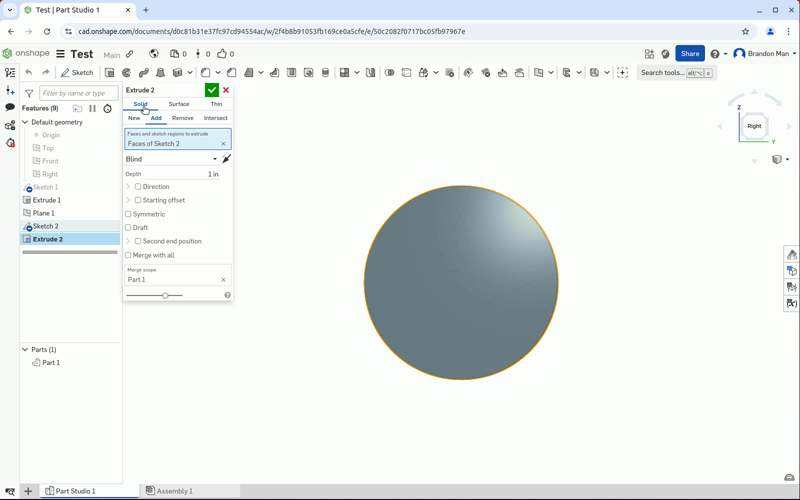
click(143, 106)
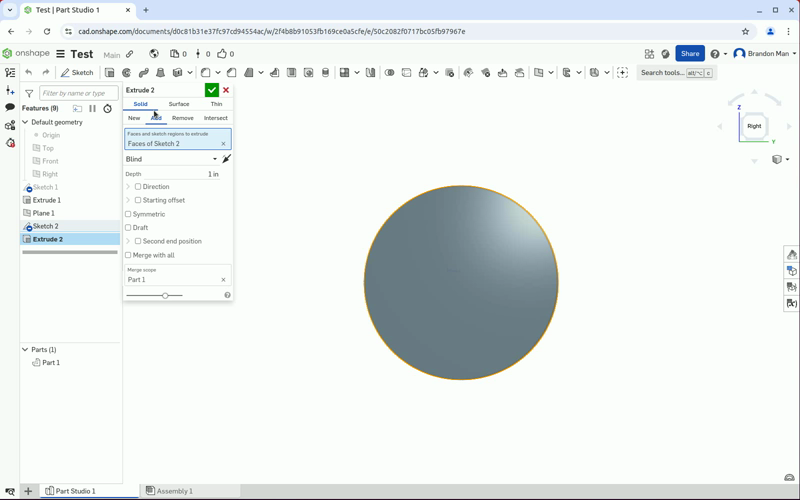
mouse_move(186, 120)
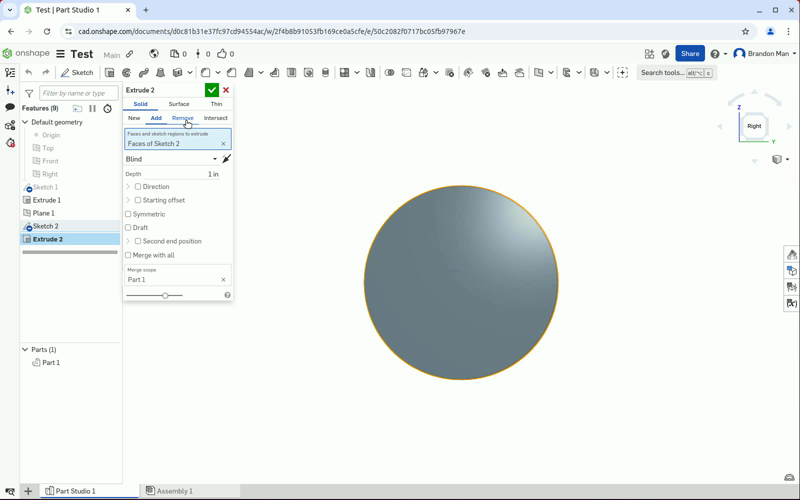
click(186, 120)
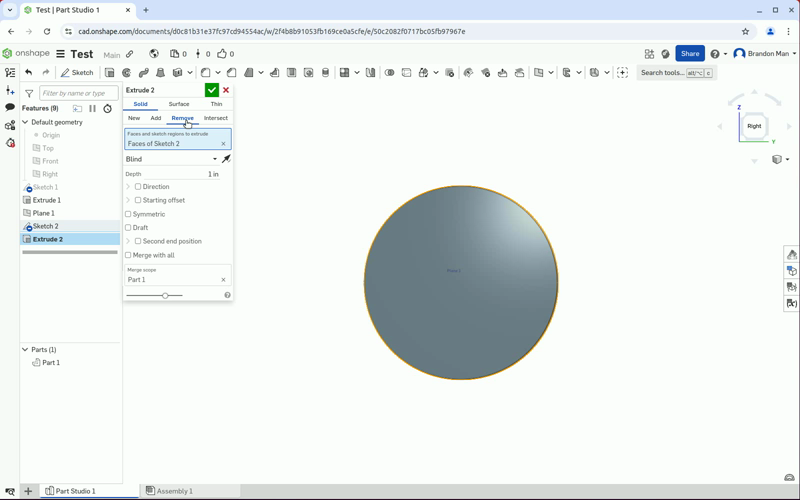
key(tab, 4)
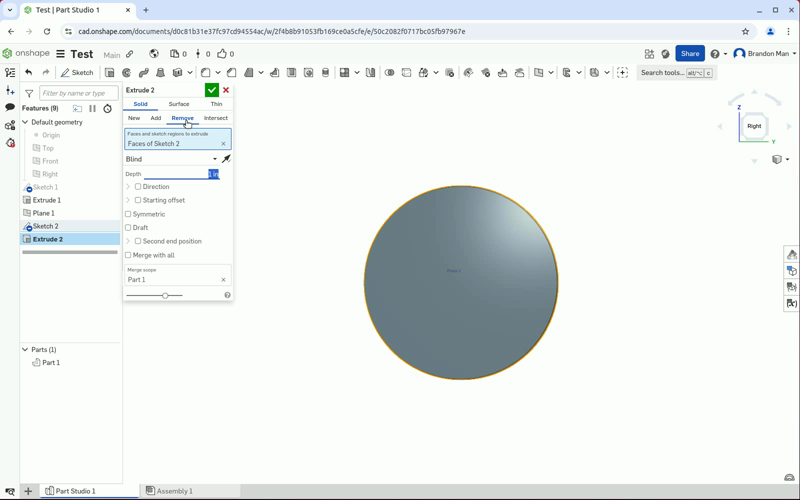
text(15.887)
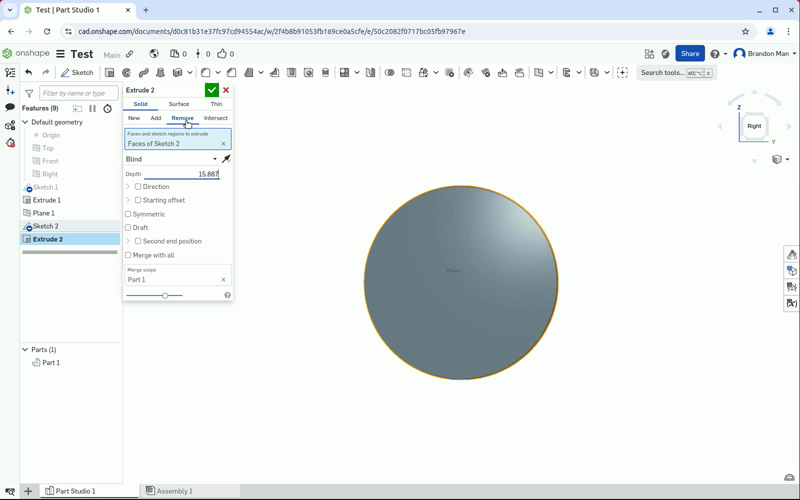
key(tab, 6)
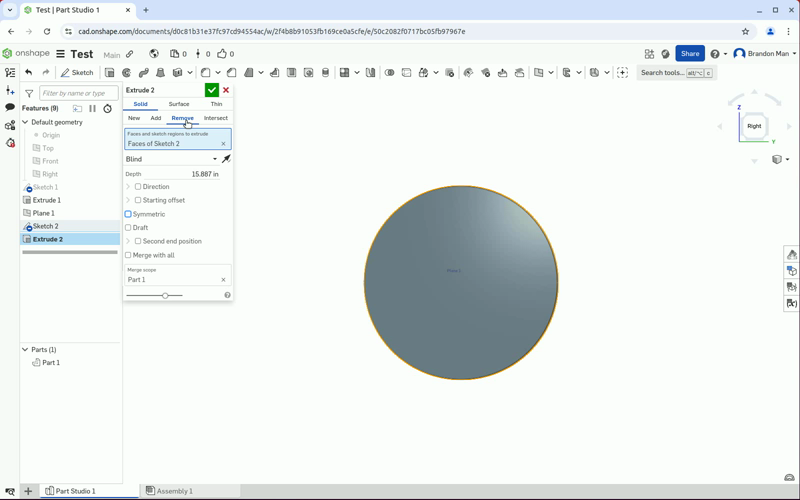
key(space)
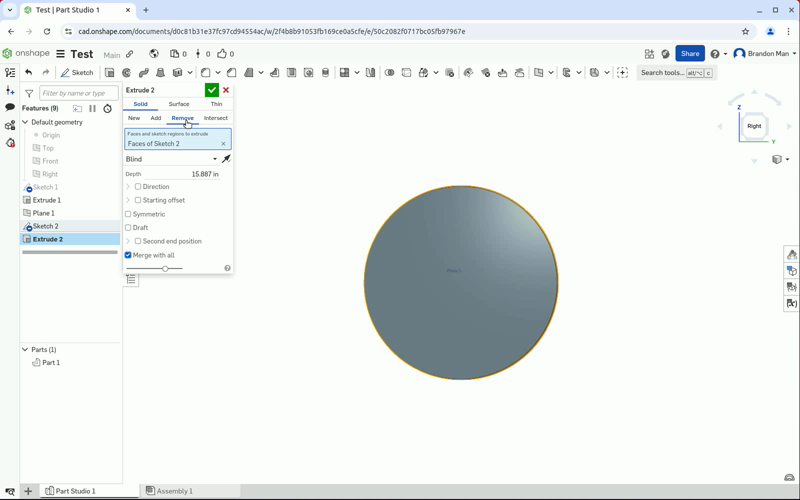
key(enter)
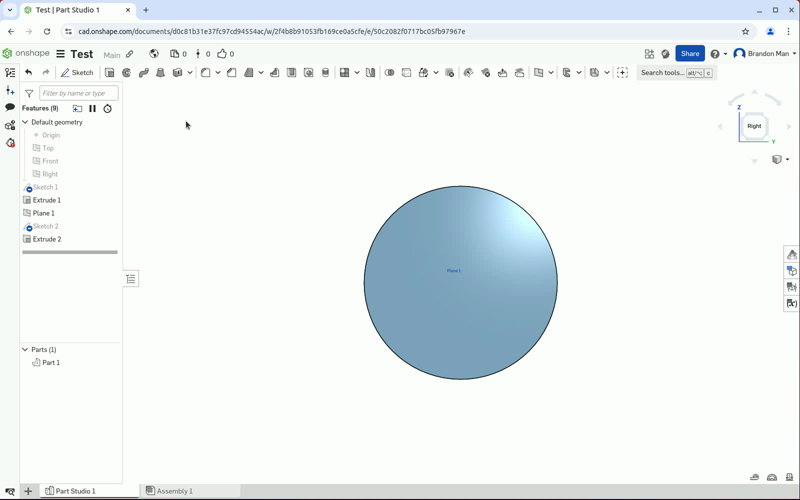
key(shift+h)
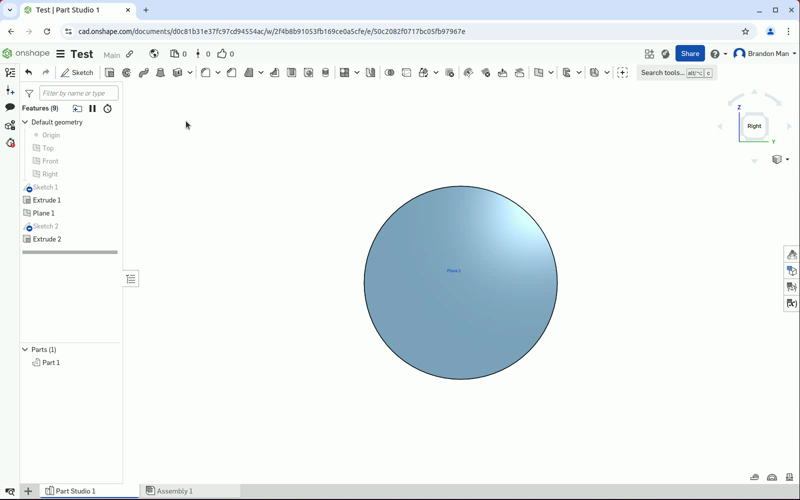
key(shift+h)
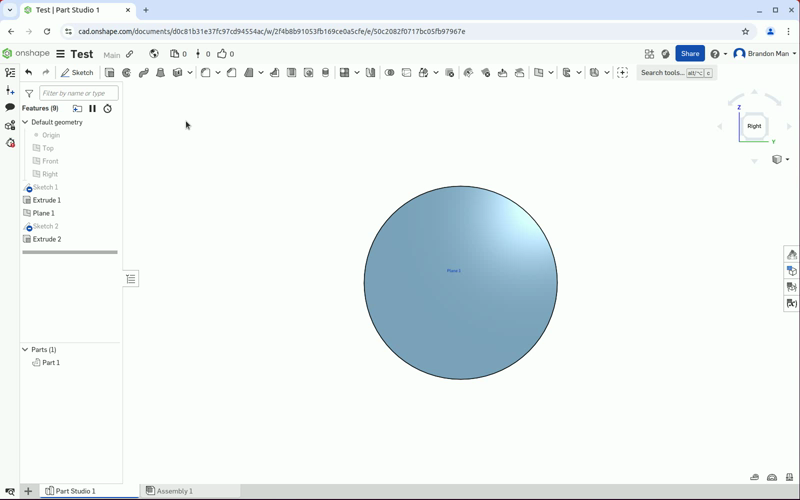
mouse_move(73, 189)
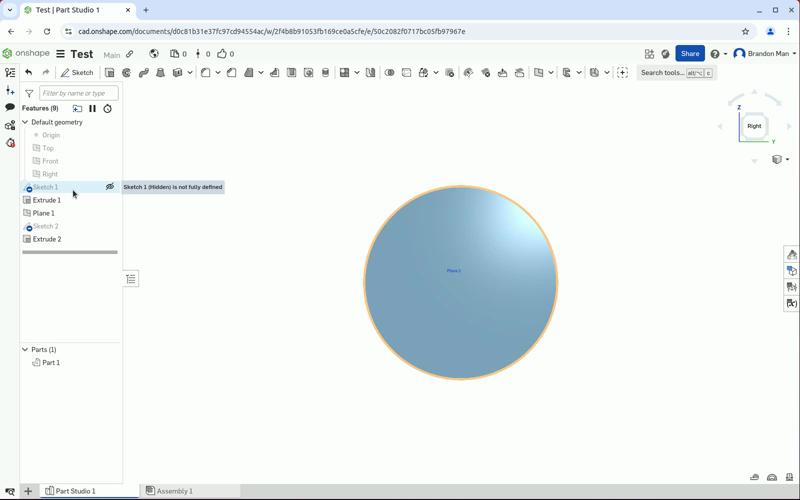
click(73, 189)
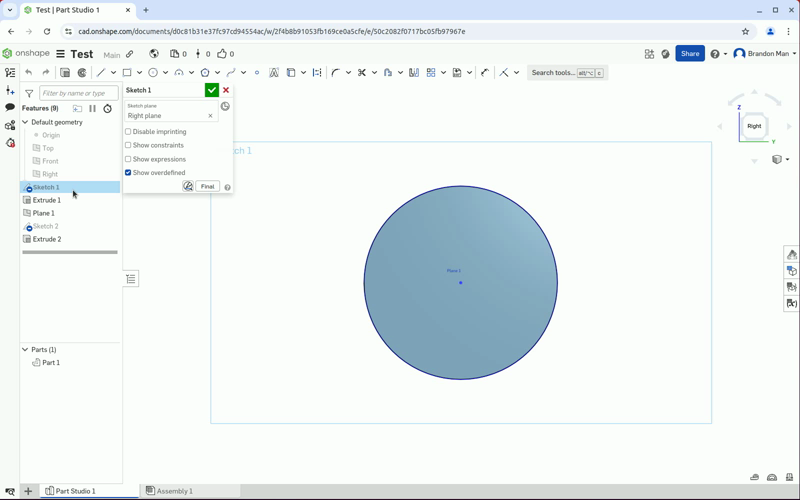
mouse_move(229, 92)
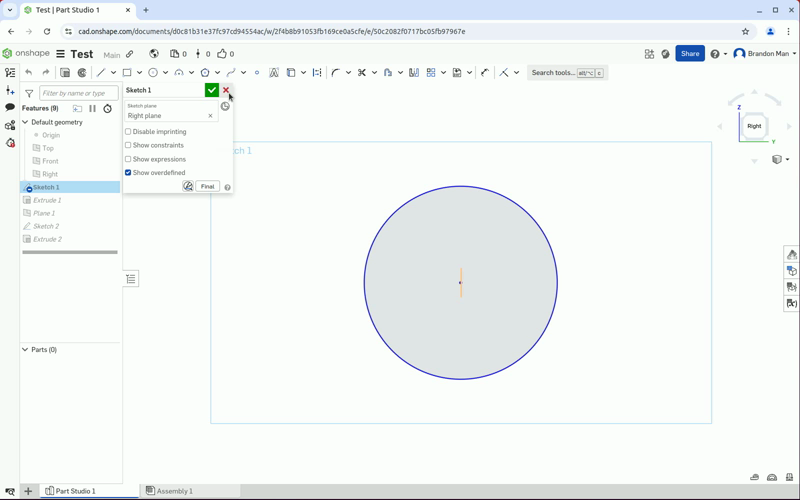
click(229, 92)
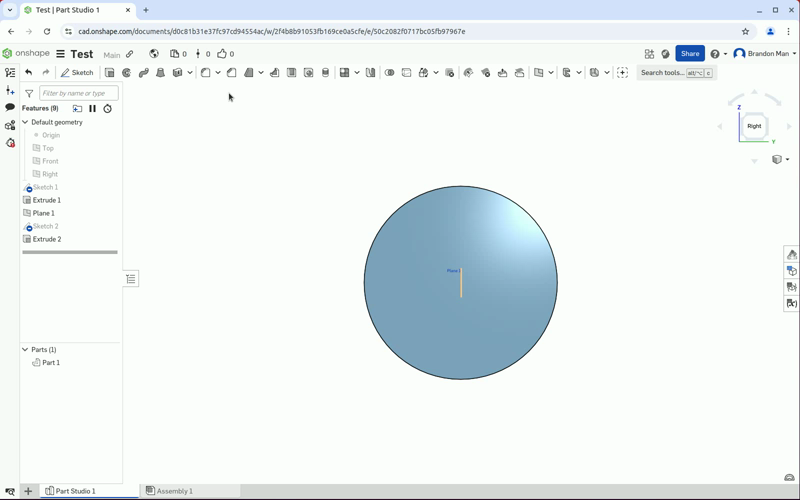
mouse_move(541, 75)
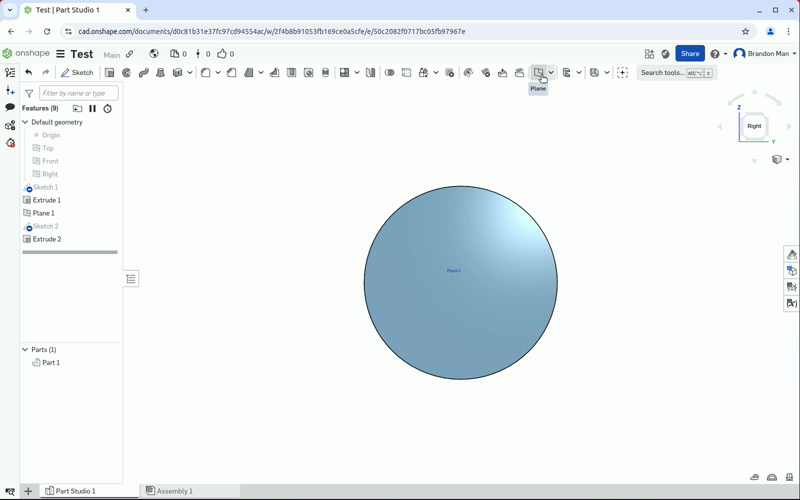
click(541, 75)
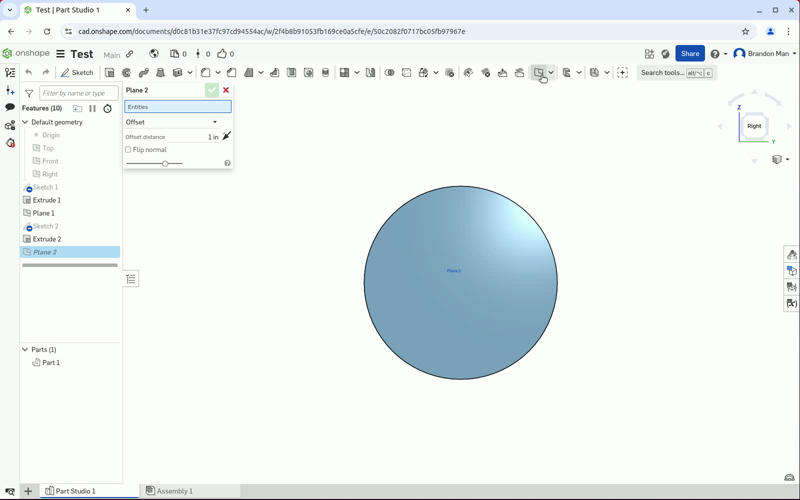
mouse_move(73, 176)
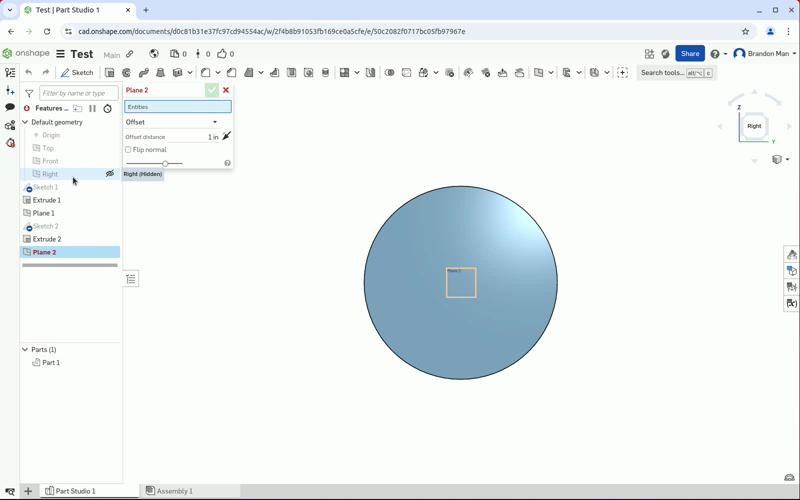
click(73, 176)
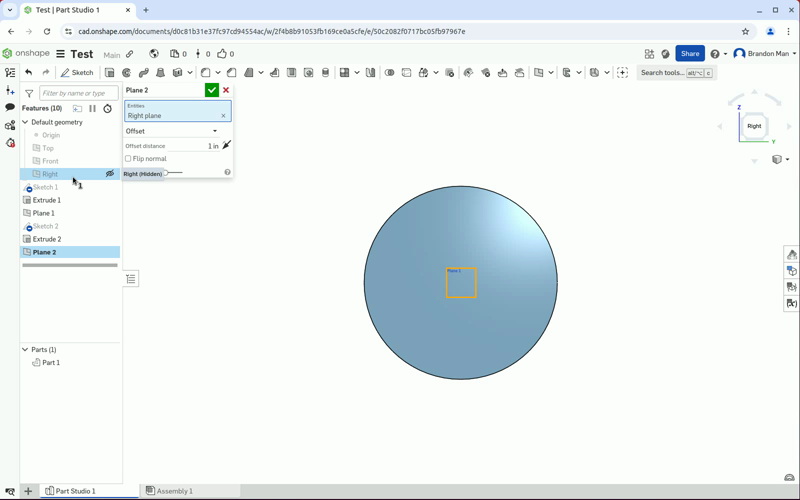
key(tab, 2)
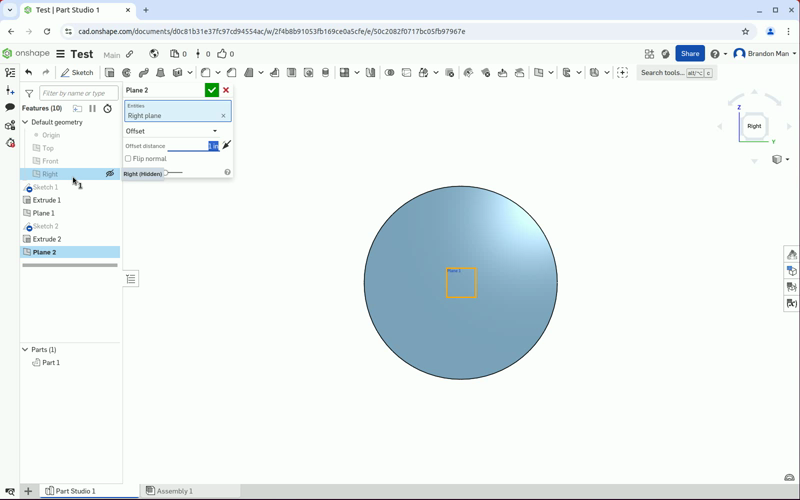
text(0.246)
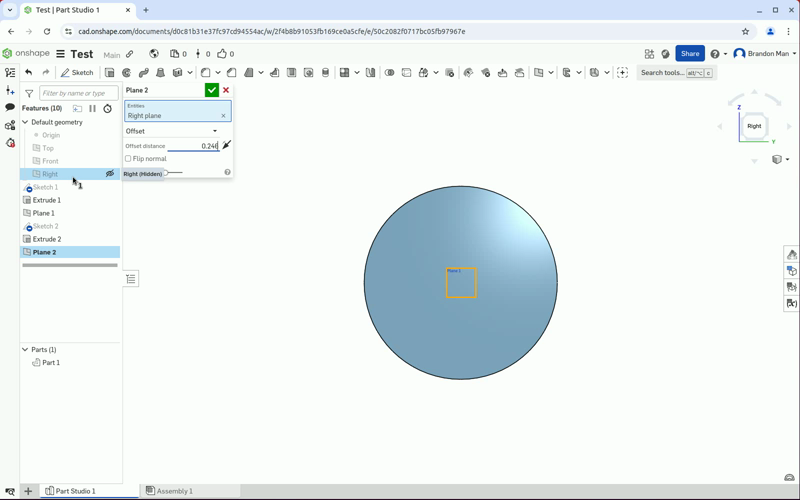
key(enter, 2)
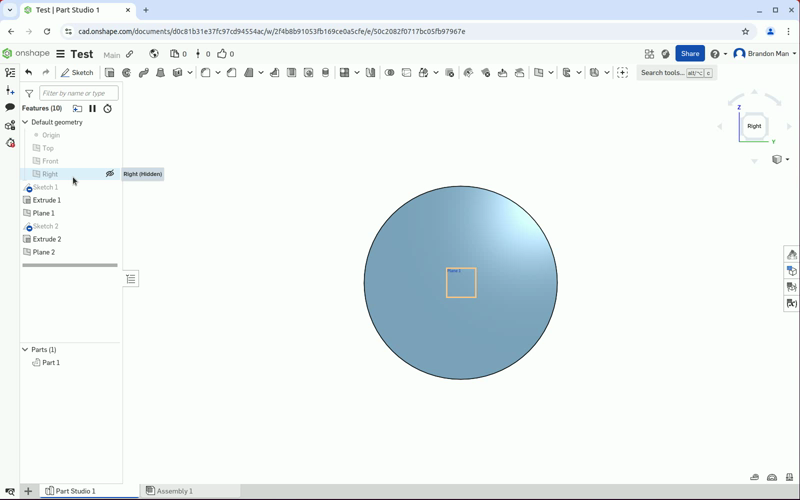
key(shift+s)
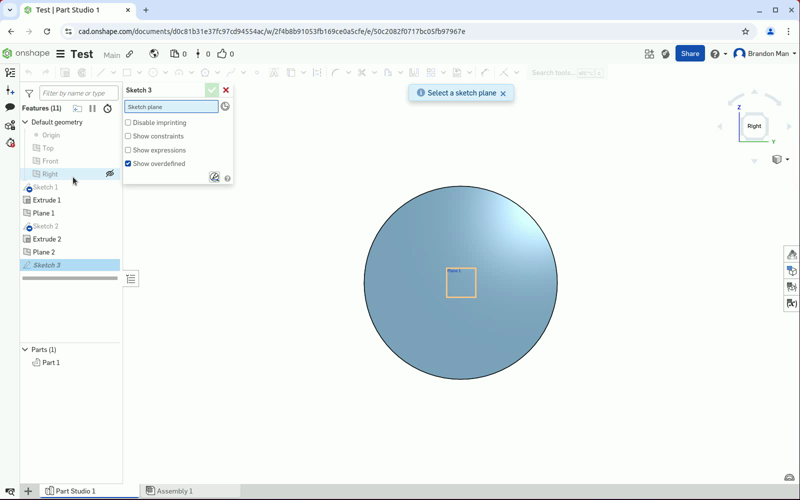
mouse_move(73, 254)
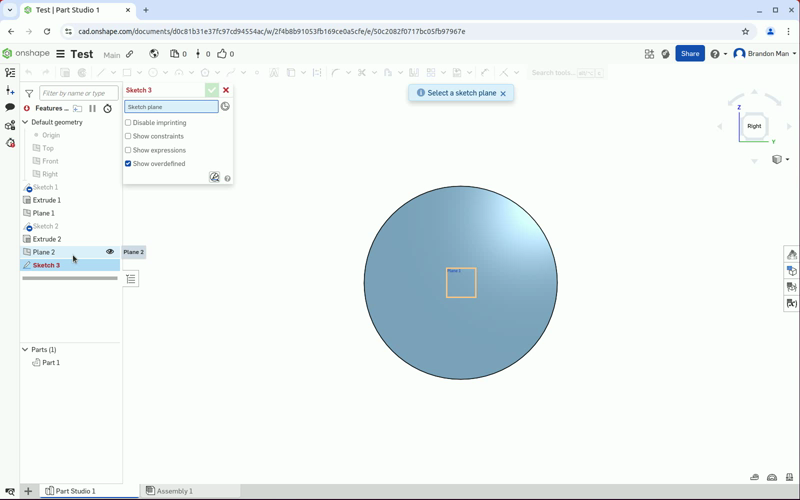
click(73, 254)
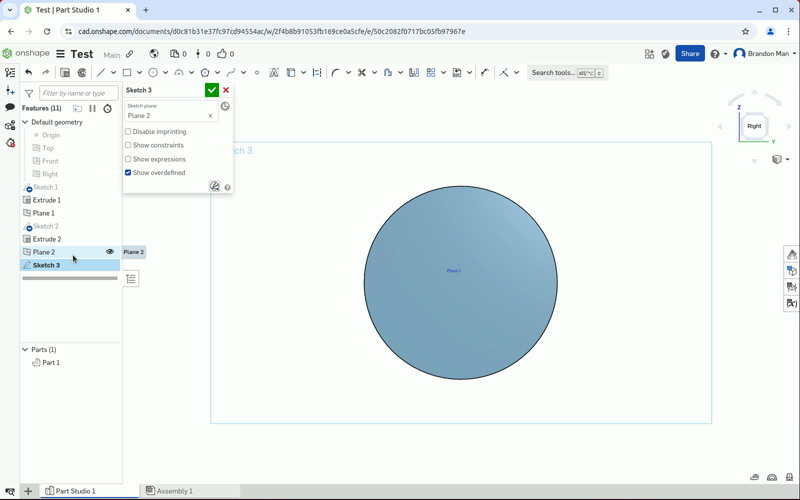
mouse_move(73, 352)
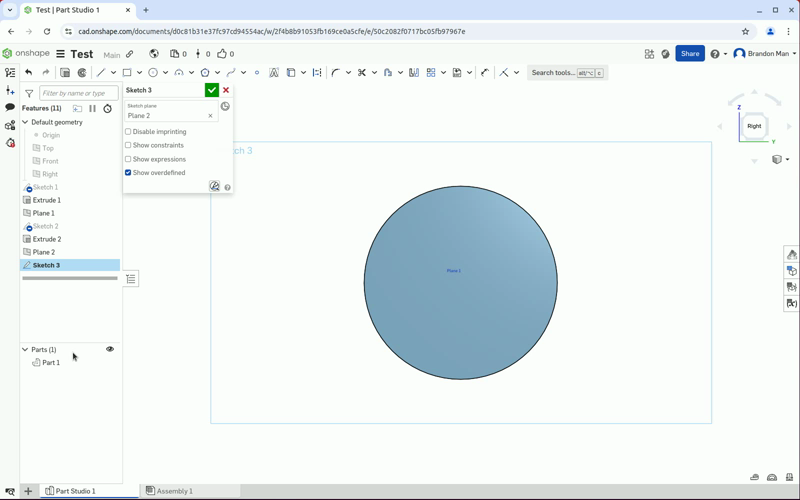
key(y)
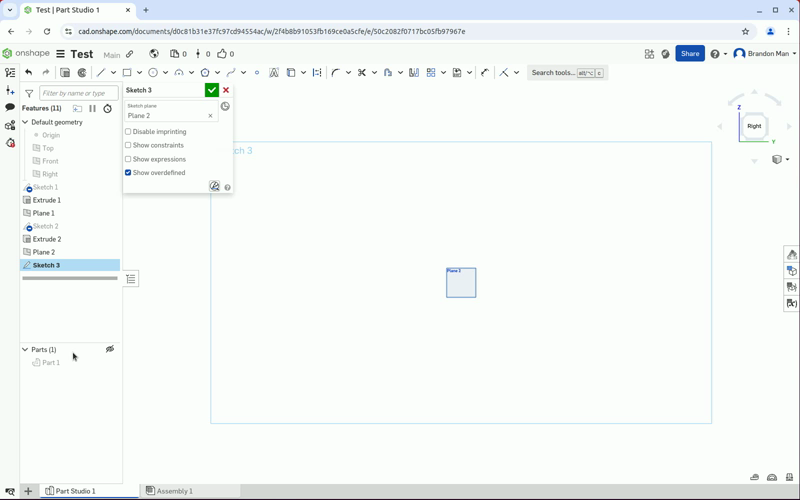
key(c)
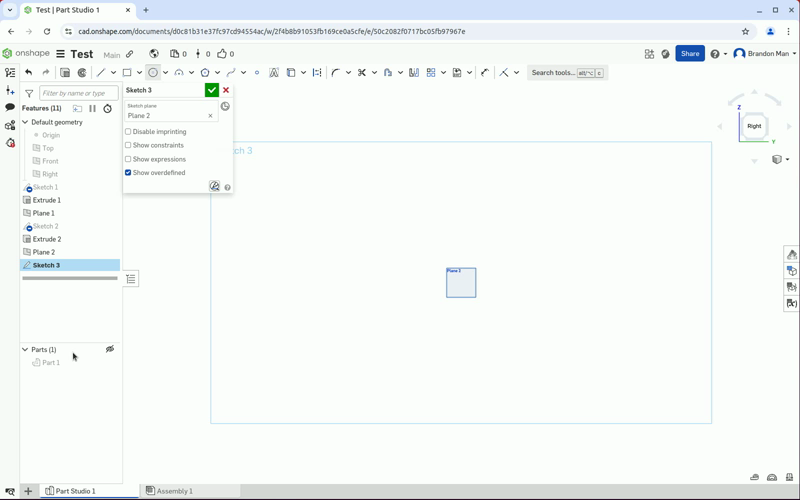
key_down(shift)
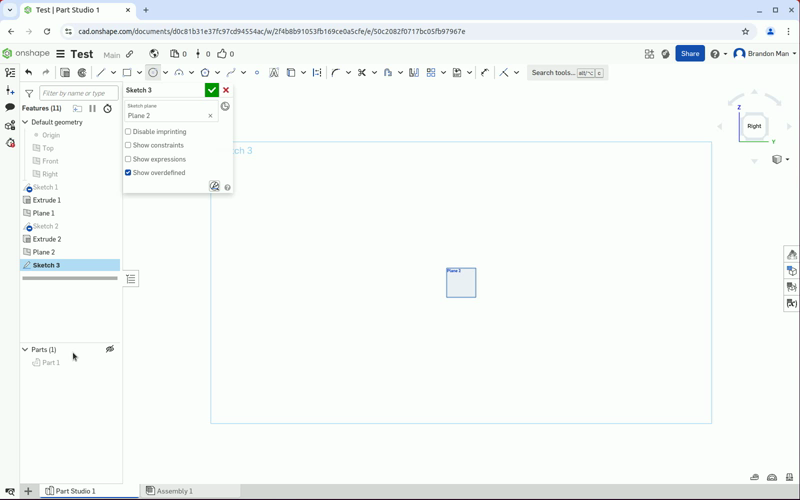
mouse_move(461, 282)
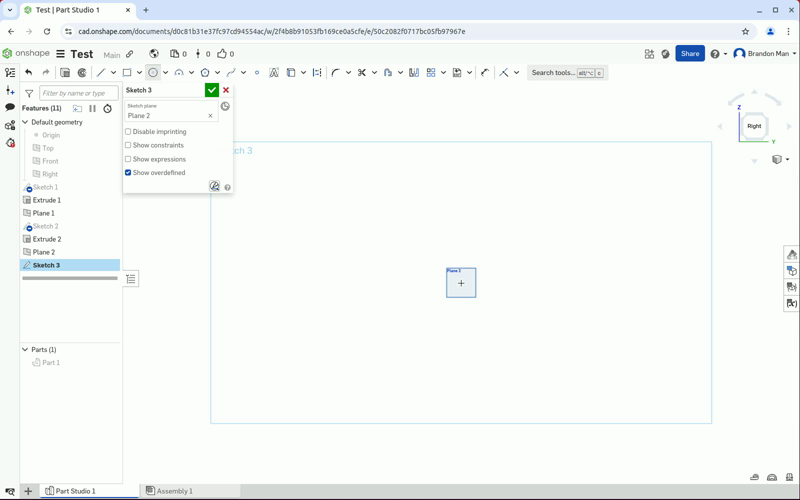
click(461, 282)
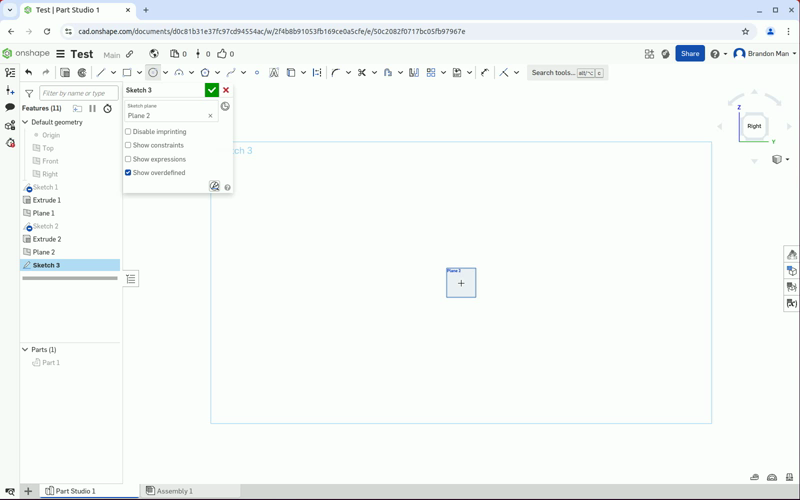
key_up(shift)
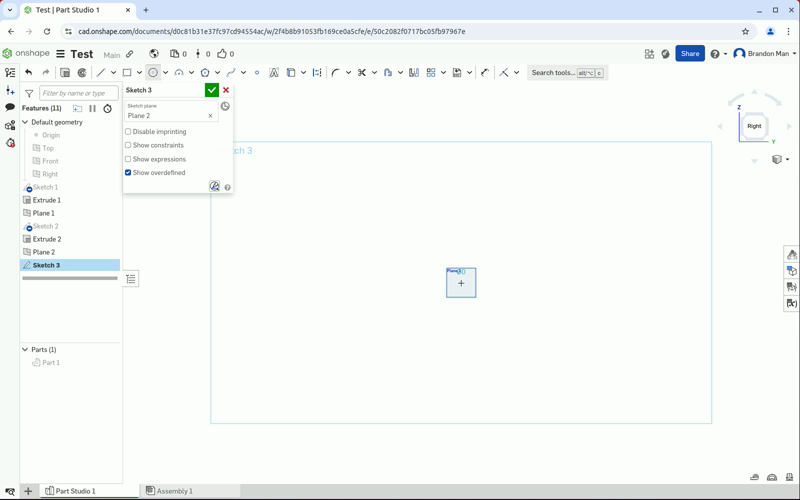
mouse_move(510, 282)
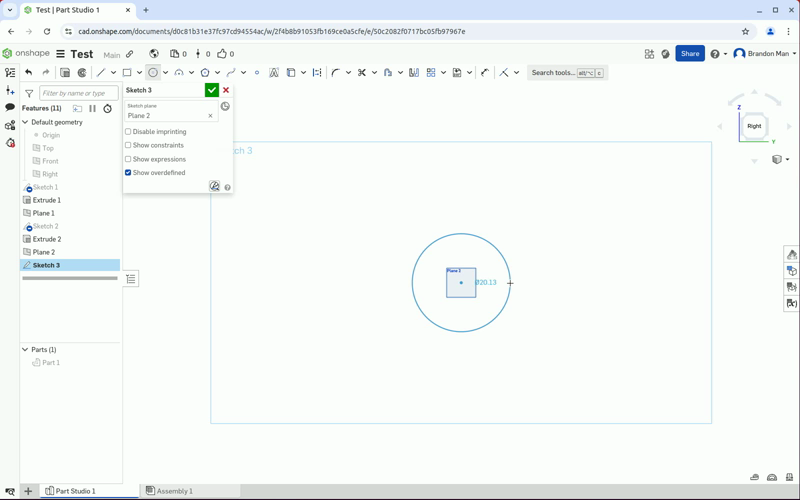
click(510, 282)
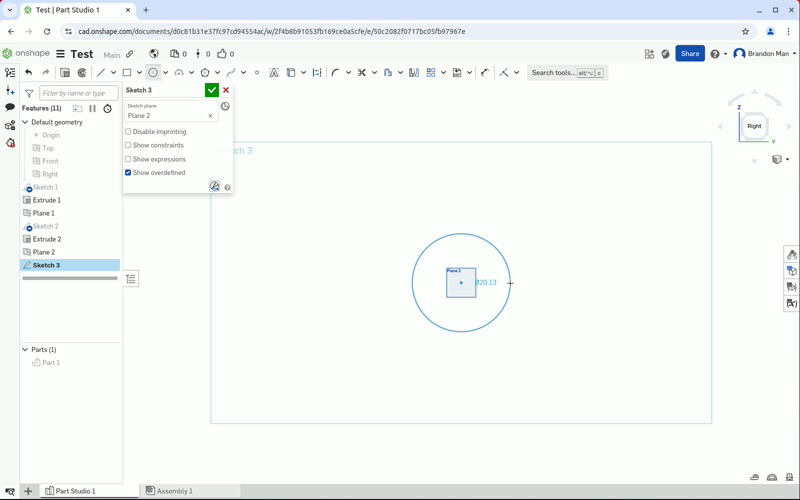
key(esc)
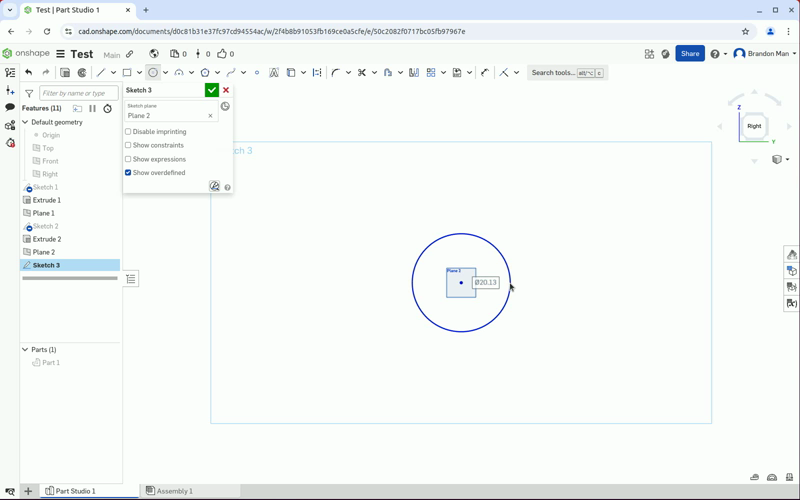
mouse_move(498, 263)
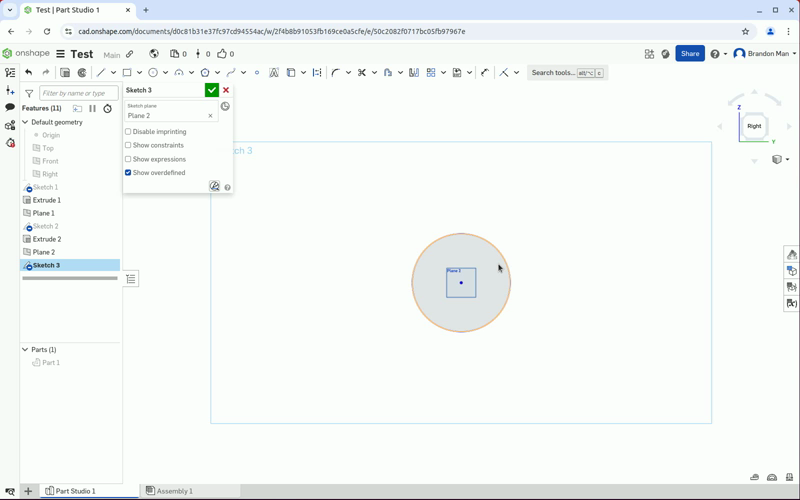
click(498, 263)
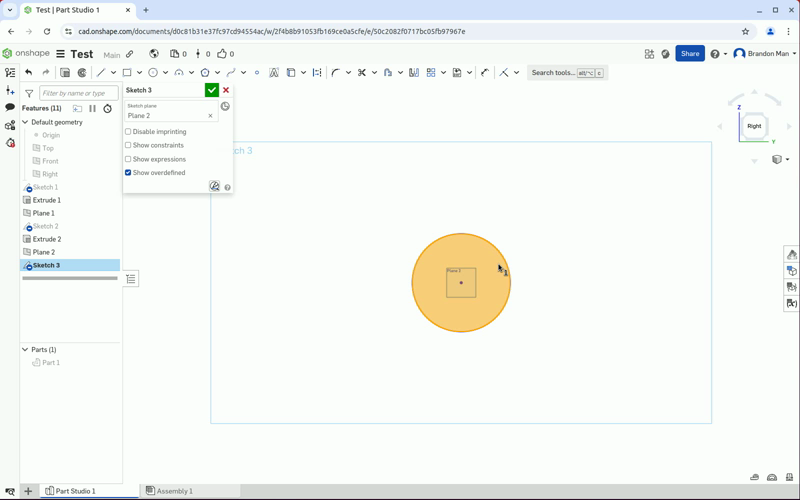
mouse_move(73, 352)
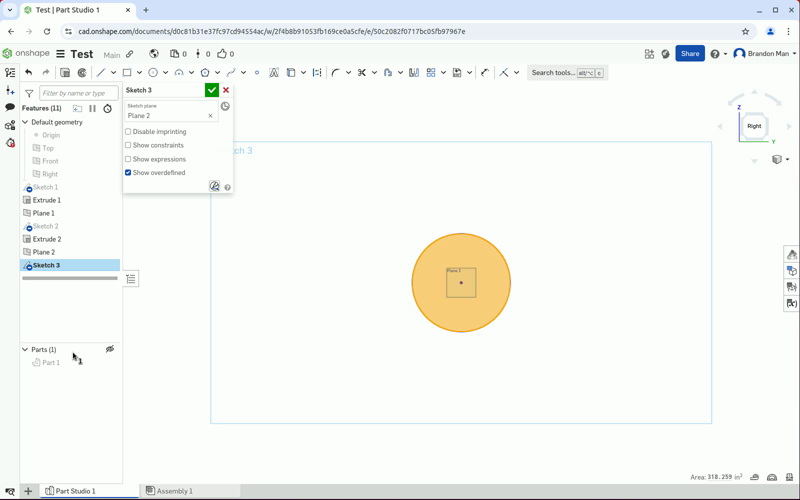
key(shift+y)
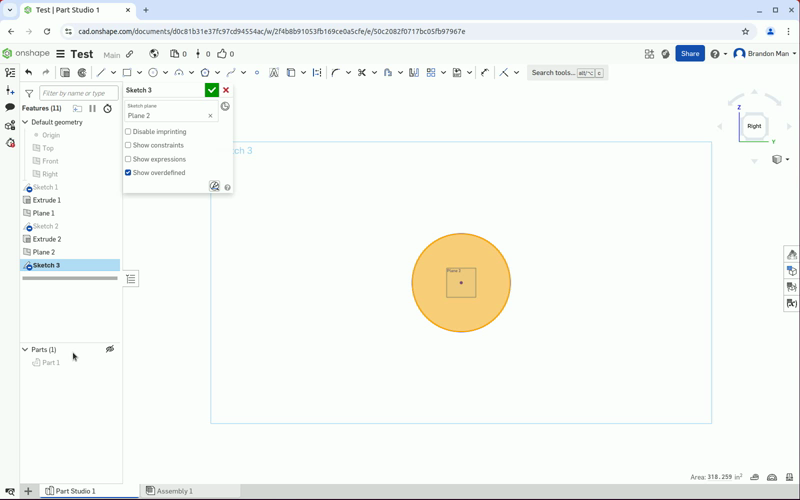
key(shift+e)
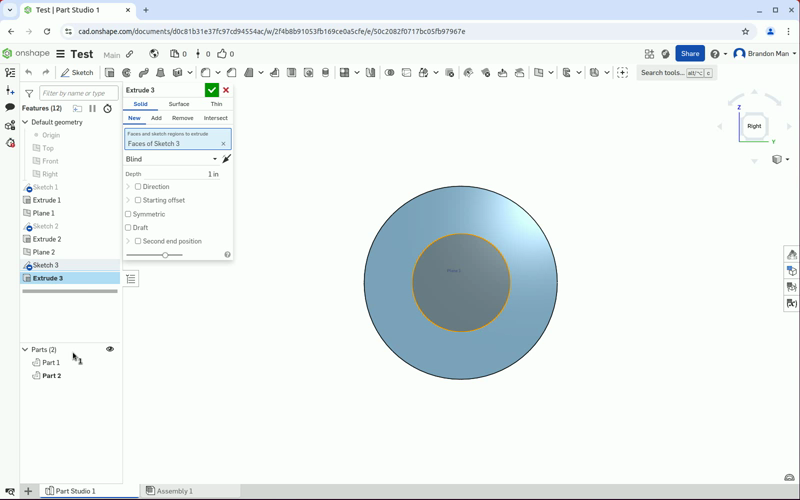
mouse_move(143, 106)
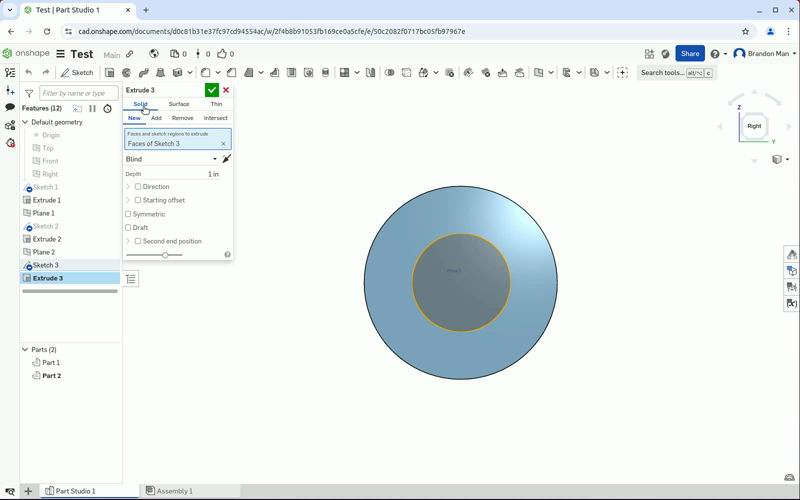
click(143, 106)
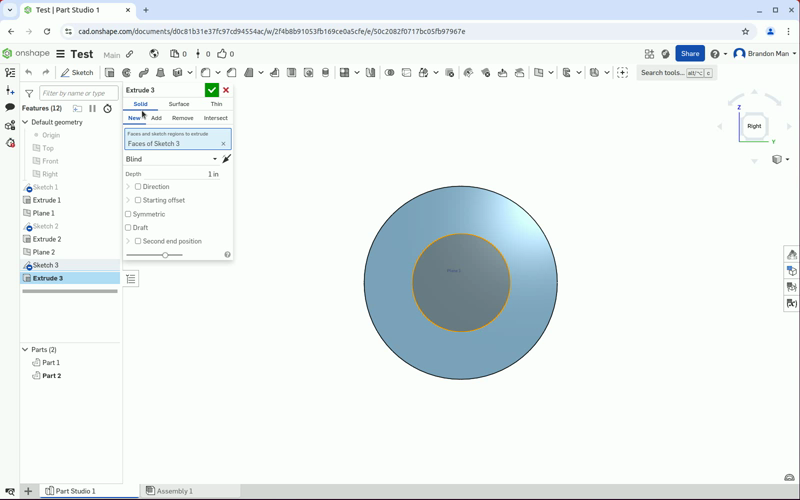
mouse_move(137, 120)
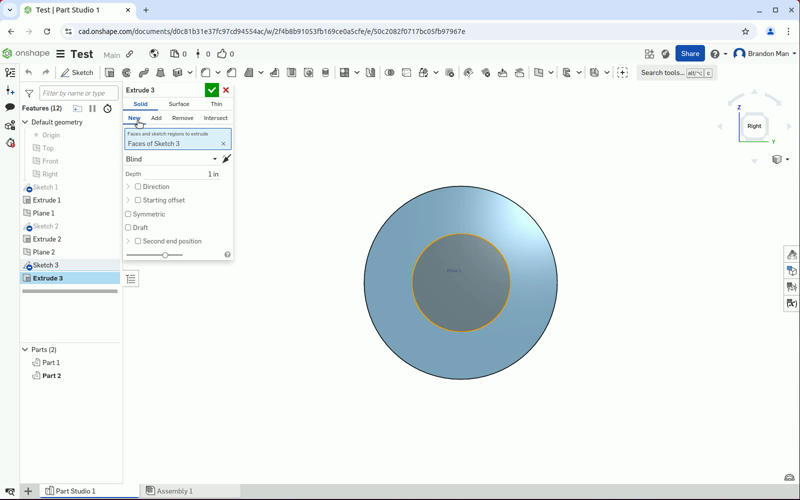
click(137, 120)
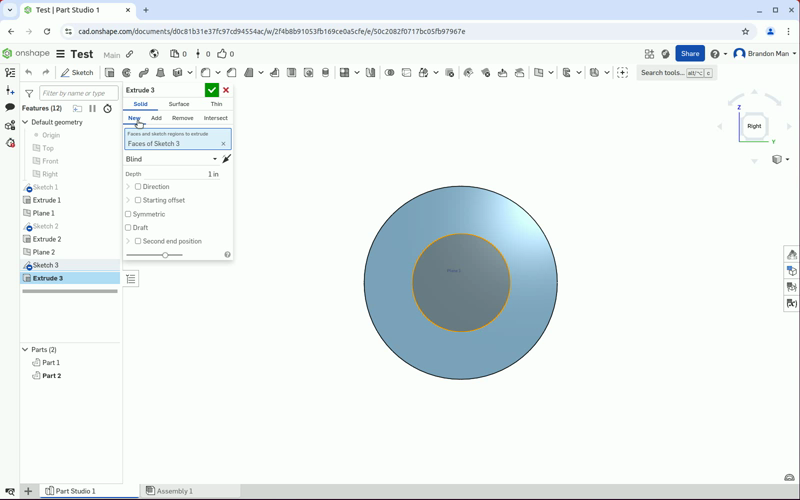
key(tab, 4)
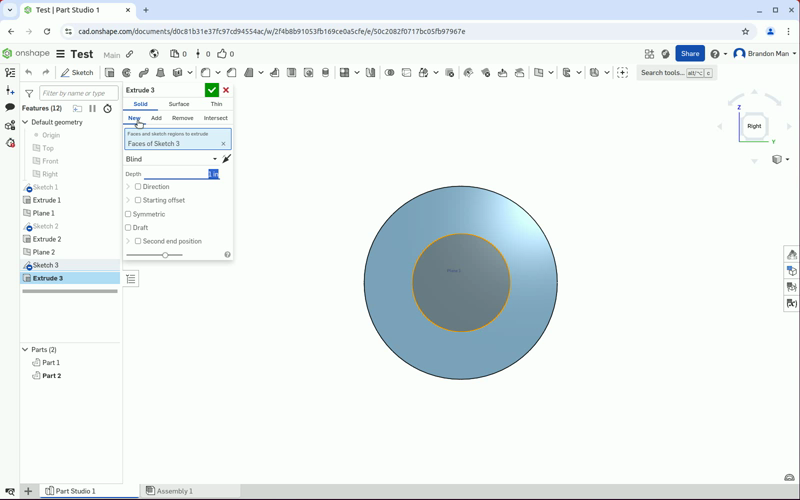
text(16.128)
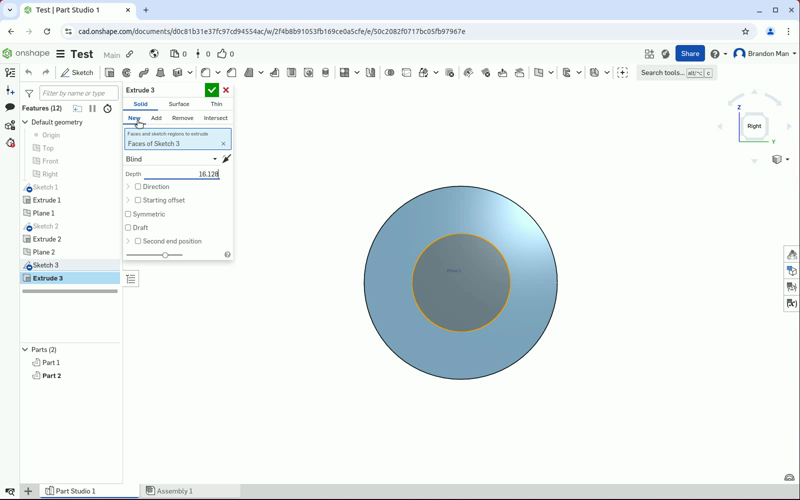
key(enter)
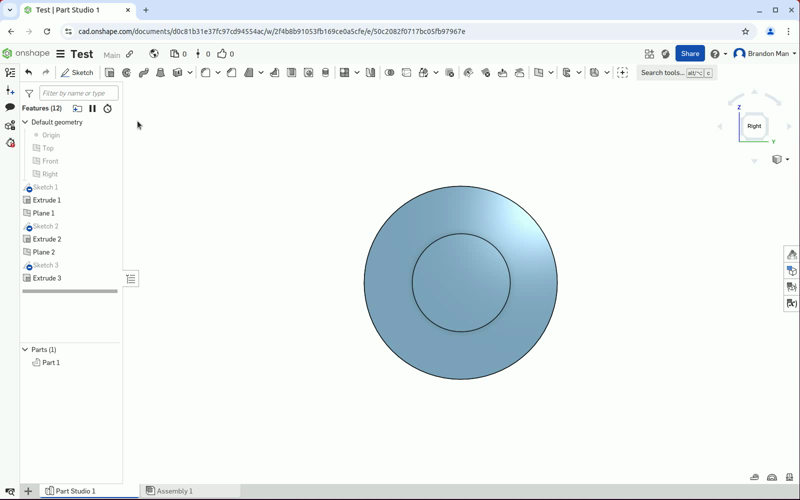
key(shift+h)
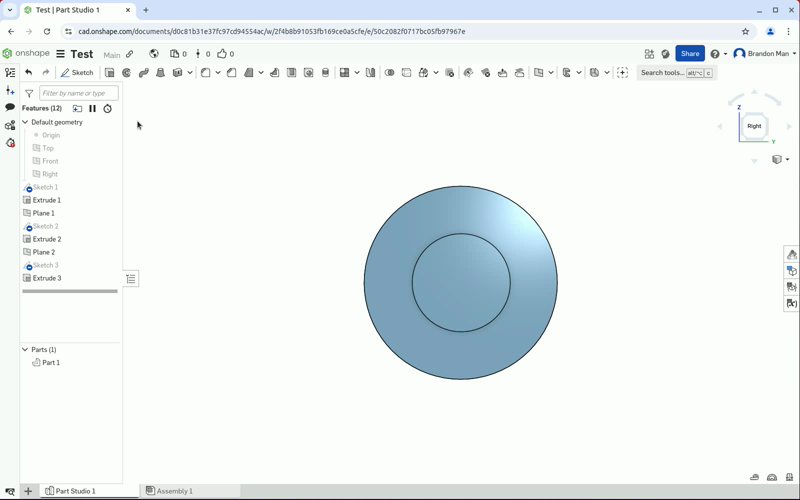
key(shift+h)
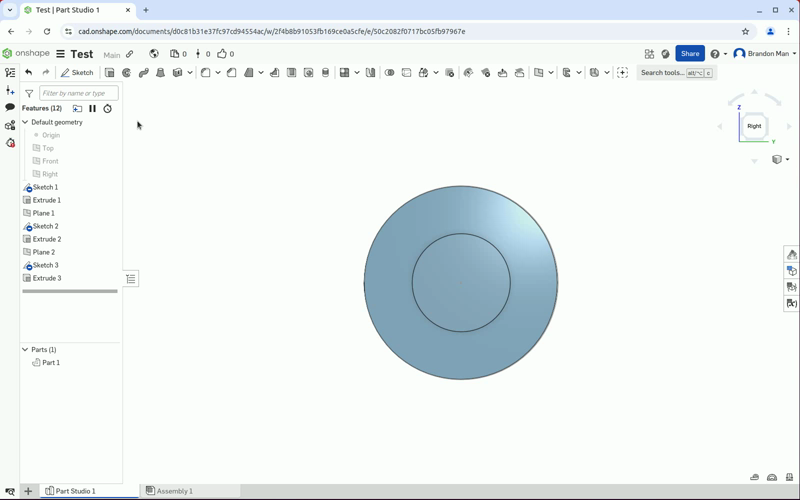
key(shift+7)
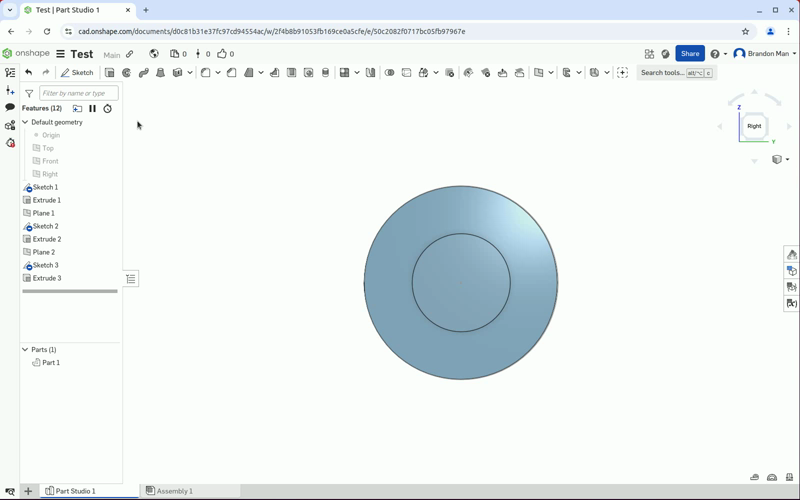
key(right, 2)
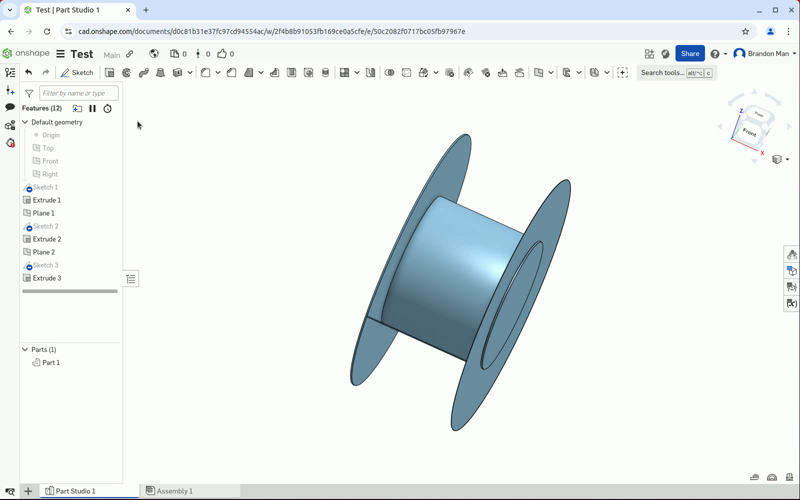
key(down, 2)
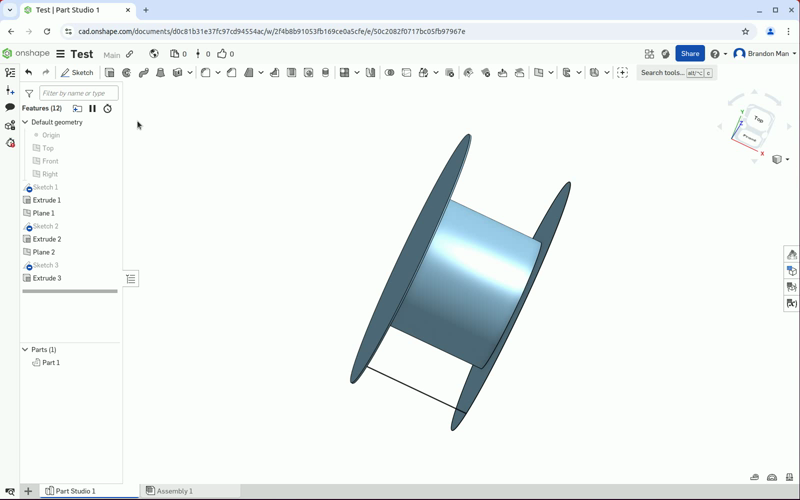
key(up, 2)
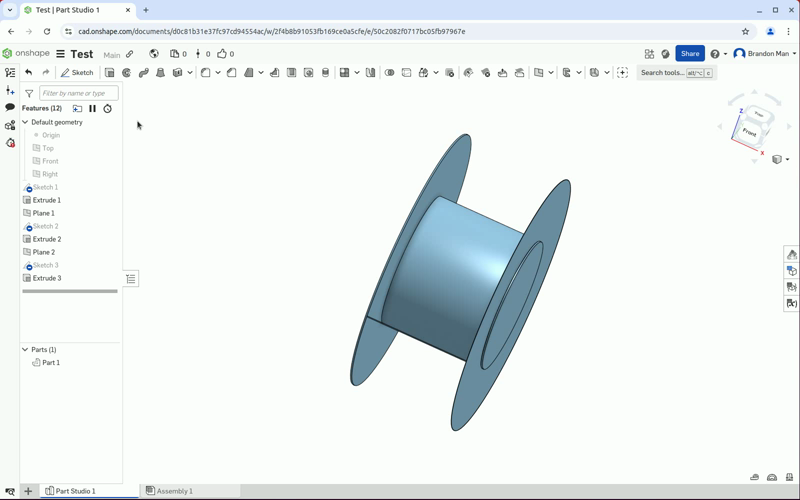
key(left, 2)
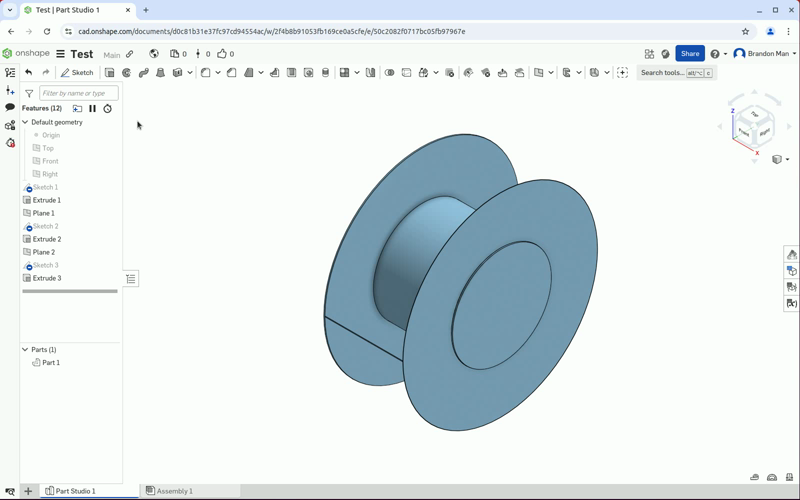
mouse_move(73, 189)
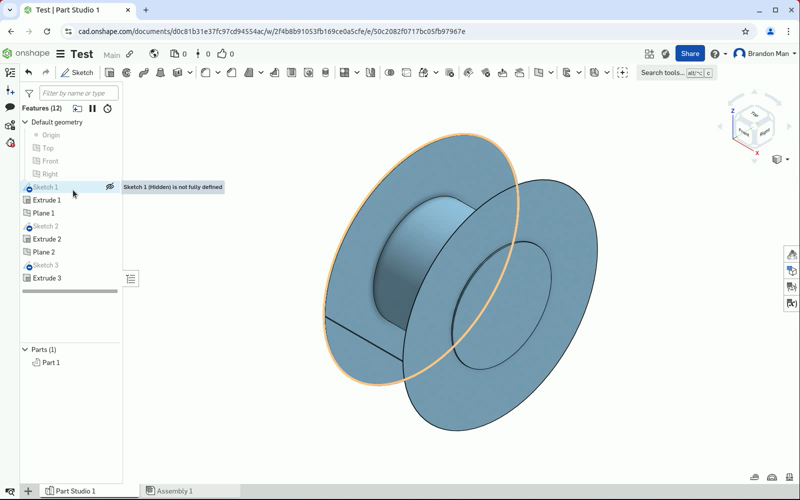
click(73, 189)